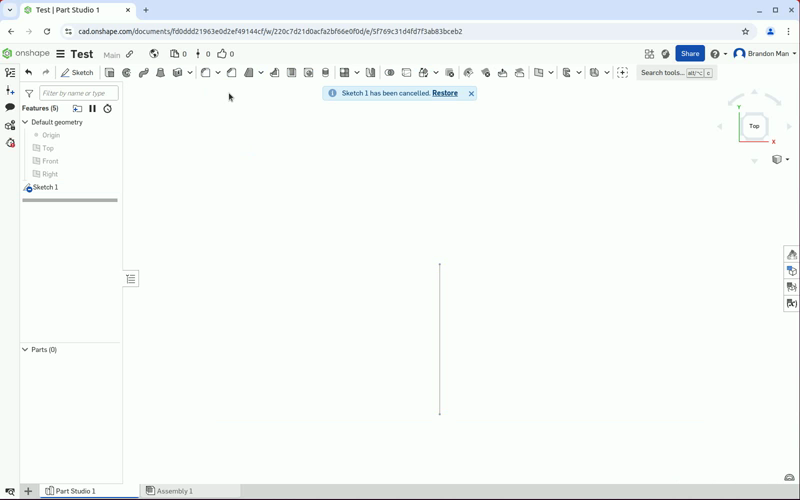
key(shift+h)
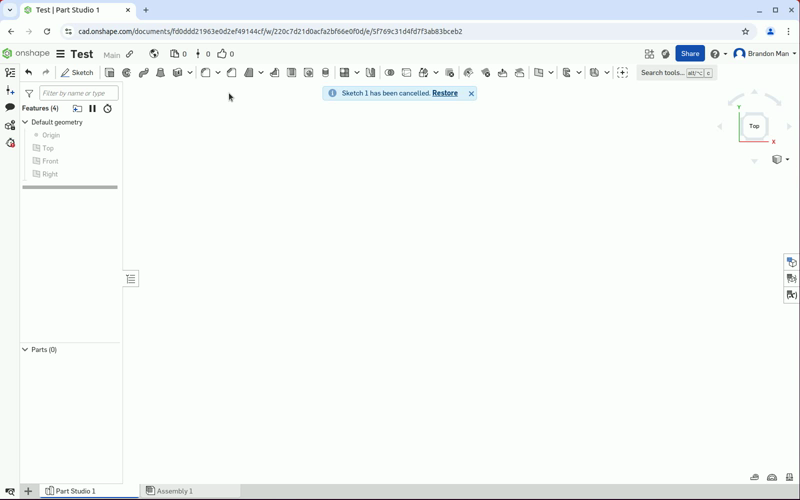
mouse_move(73, 352)
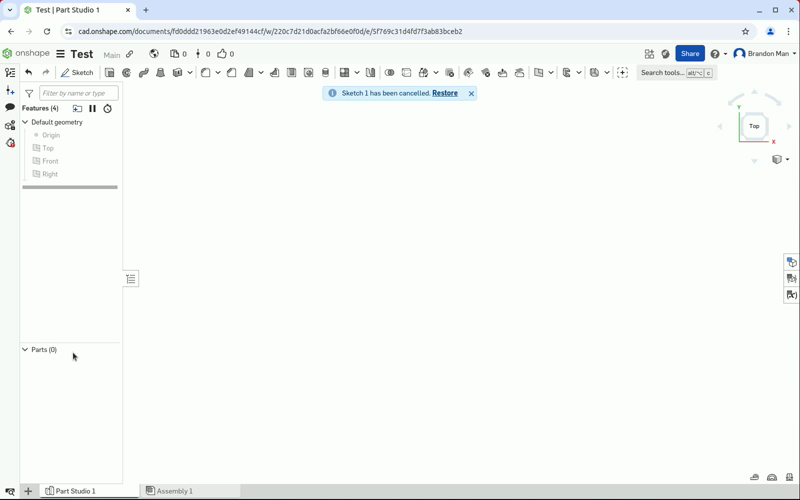
key(y)
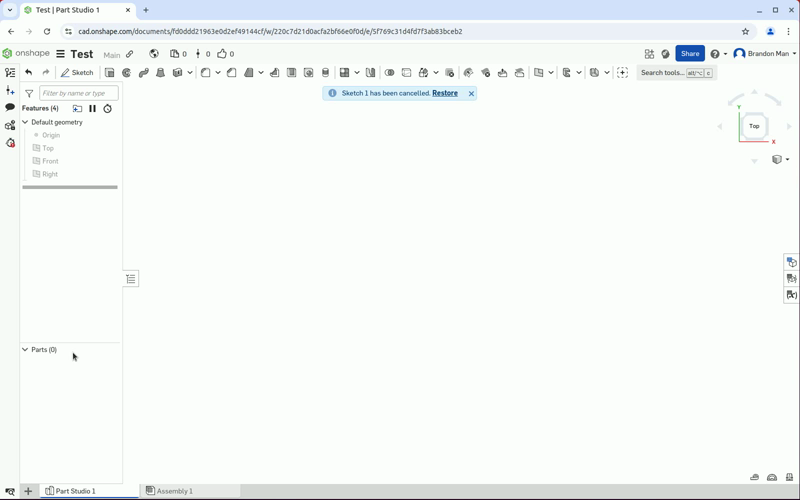
key(shift+p)
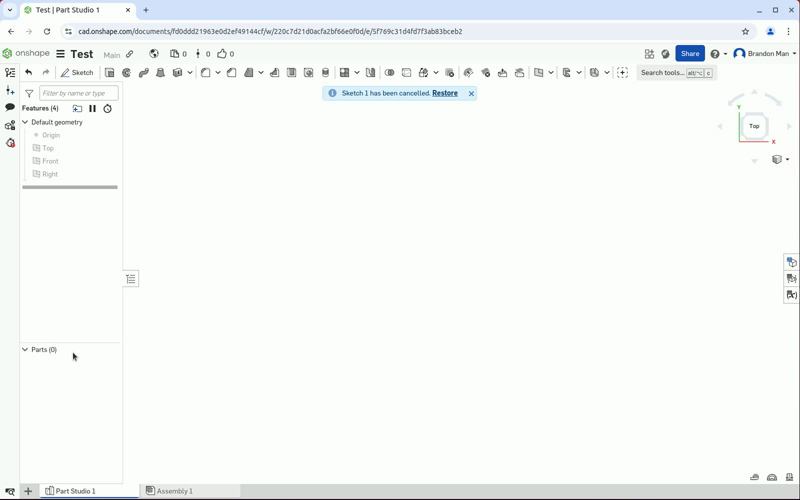
key(space)
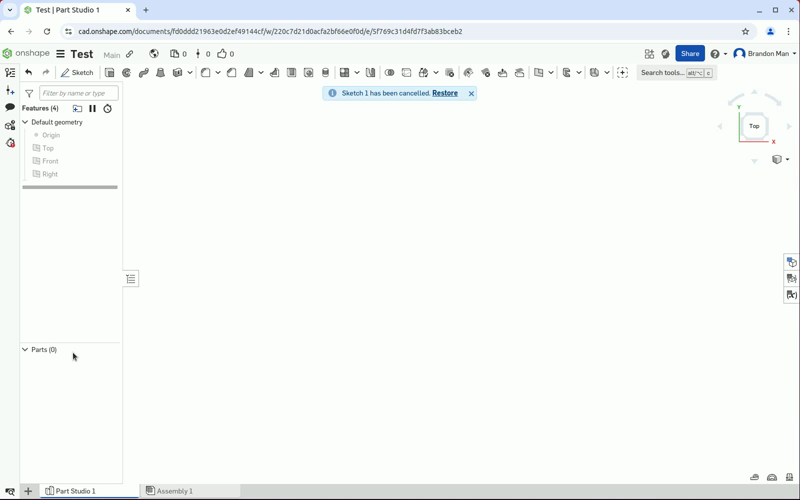
key_down(shift)
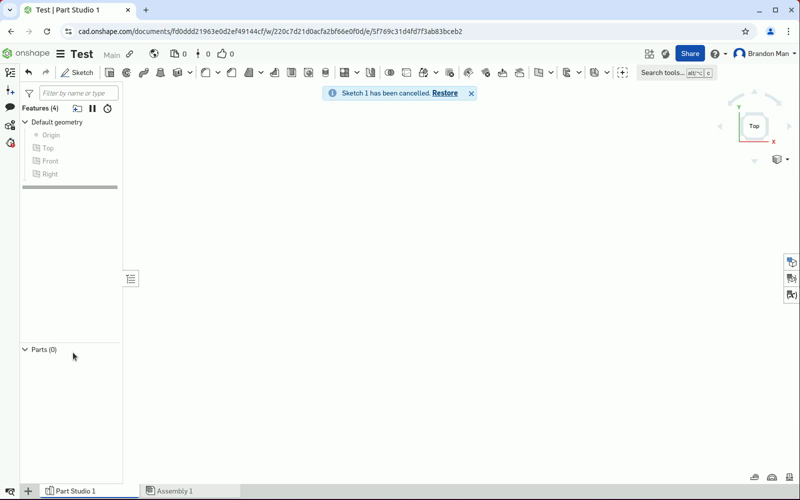
key(up)
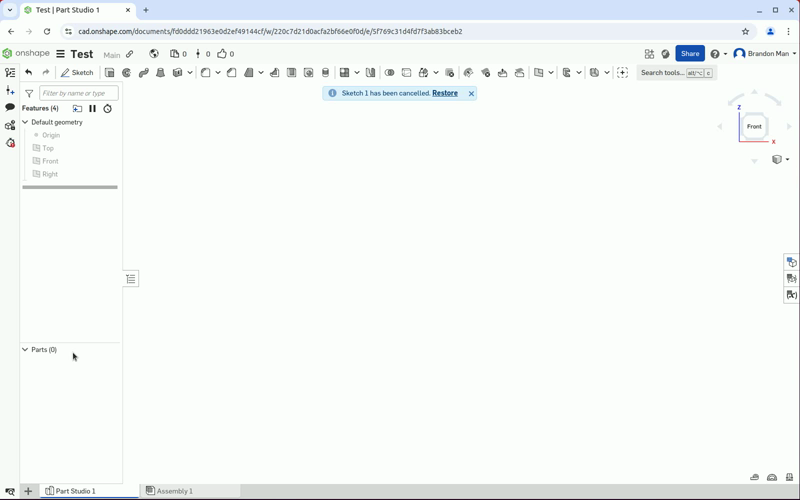
key_up(shift)
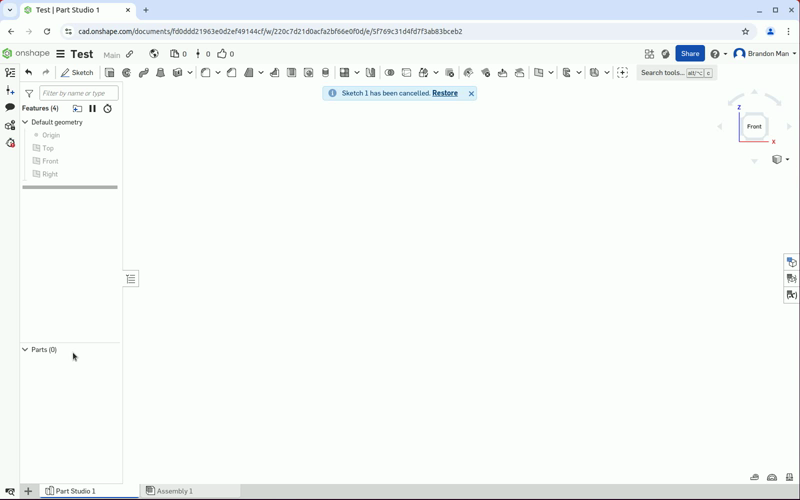
mouse_move(73, 352)
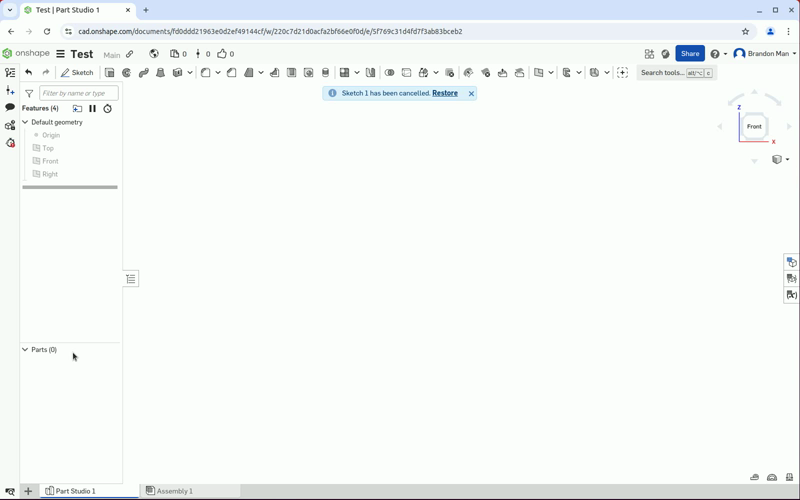
key(shift+y)
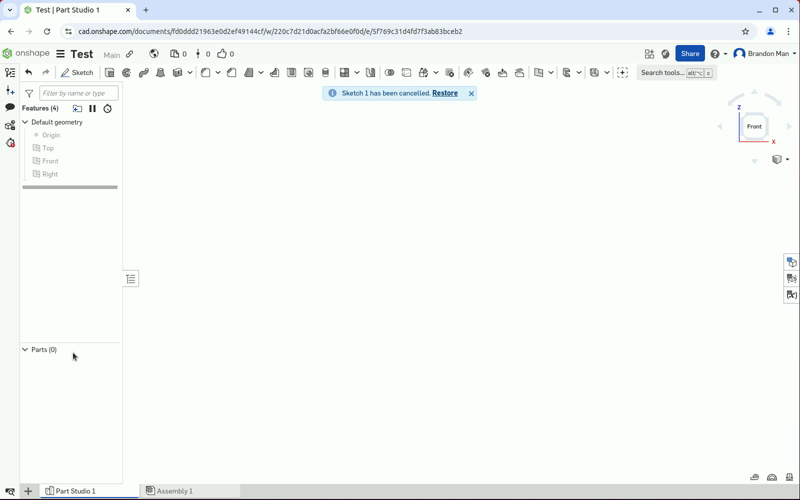
key(shift+s)
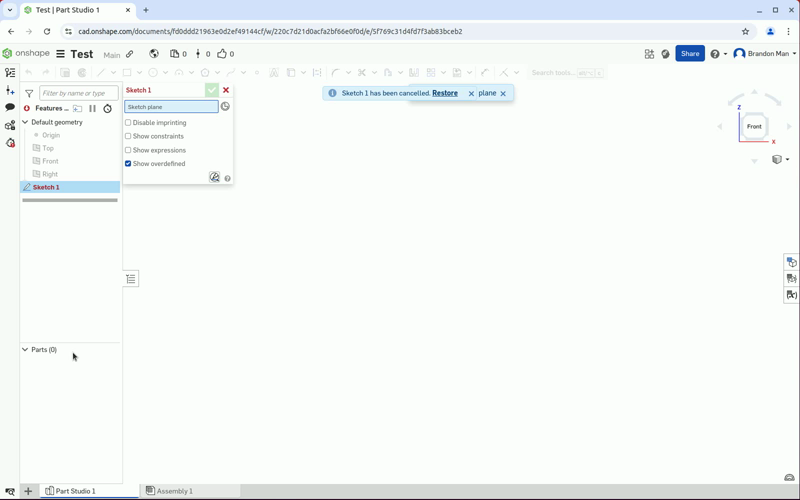
mouse_move(73, 163)
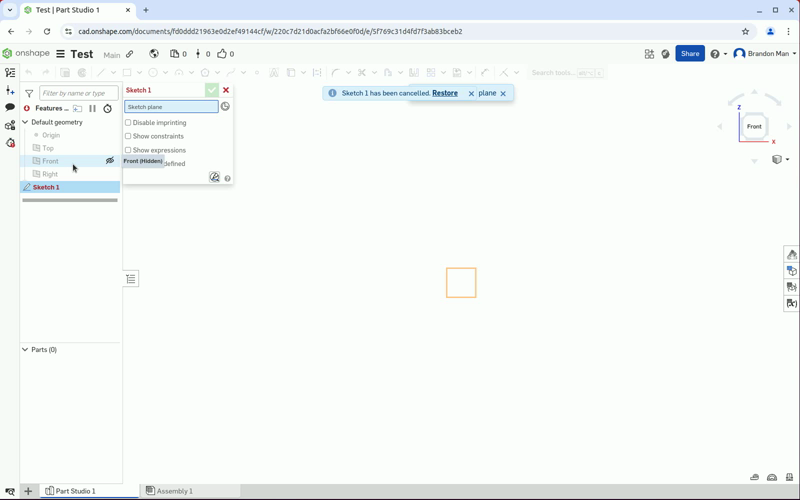
click(73, 163)
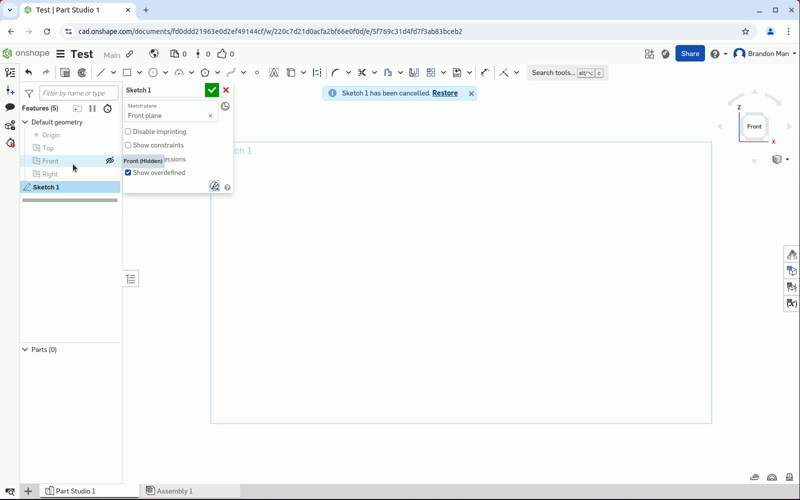
mouse_move(73, 352)
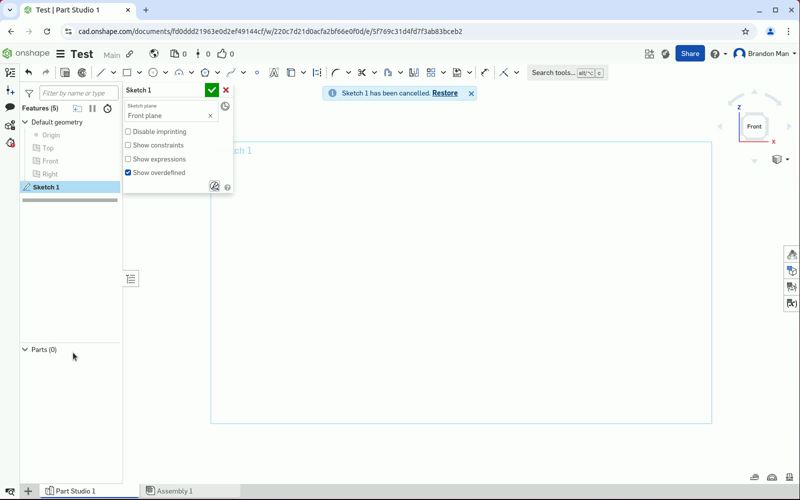
key(y)
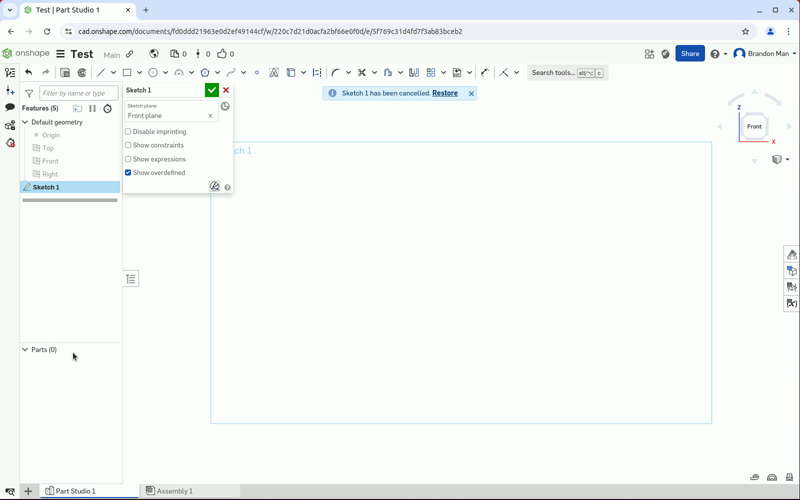
key(c)
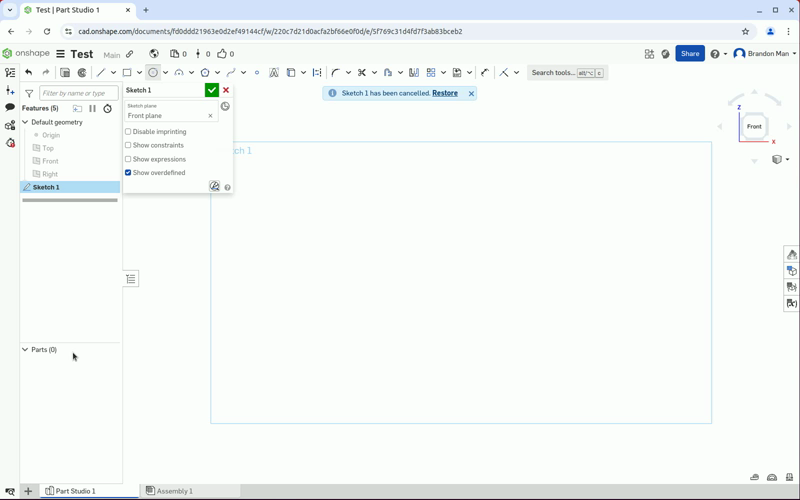
key_down(shift)
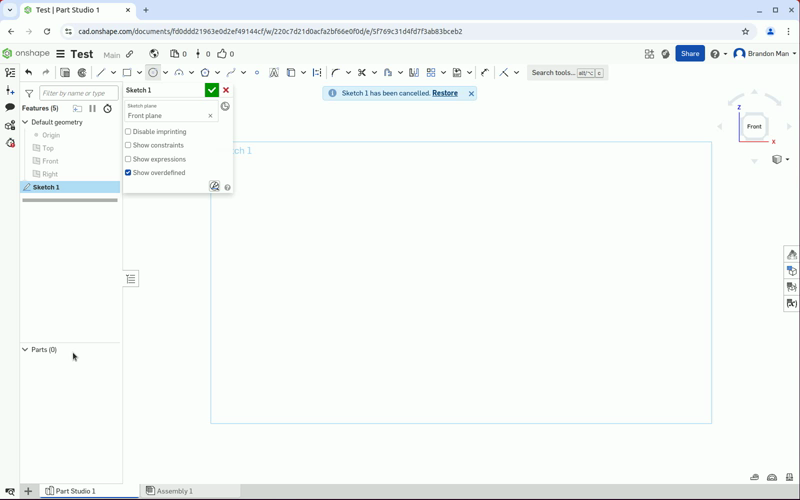
mouse_move(461, 282)
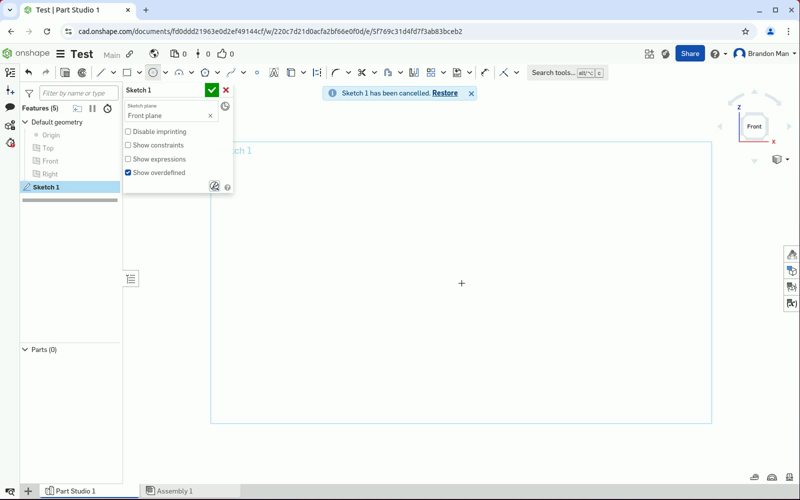
click(461, 282)
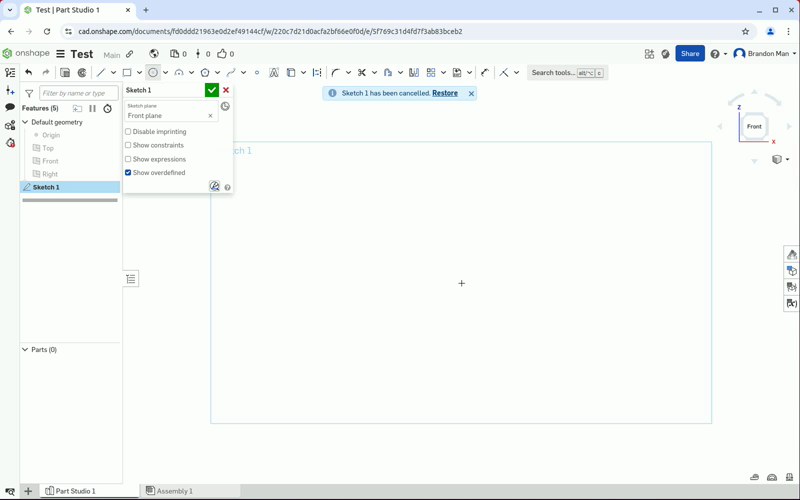
key_up(shift)
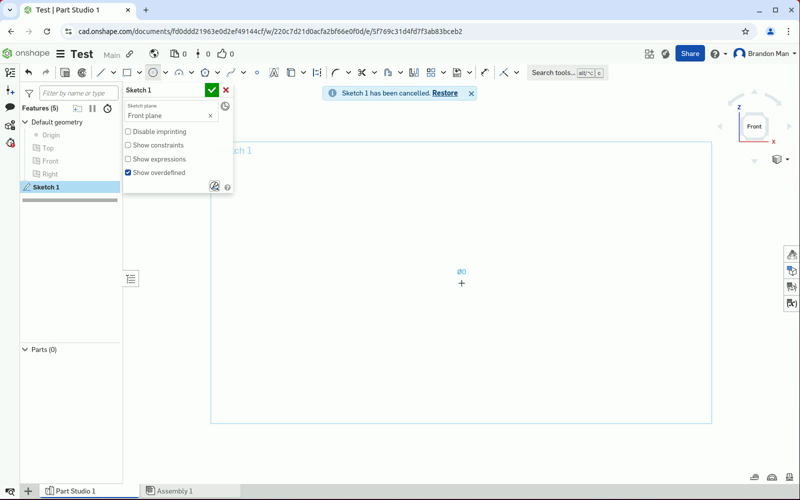
mouse_move(503, 282)
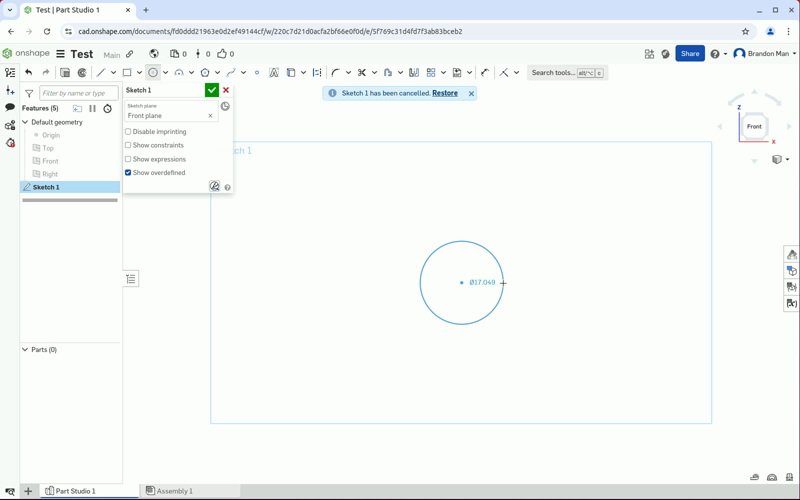
click(503, 282)
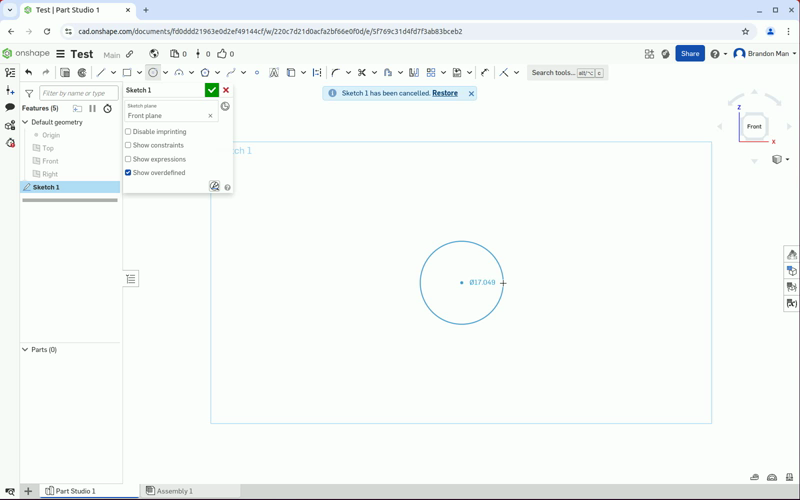
key(esc)
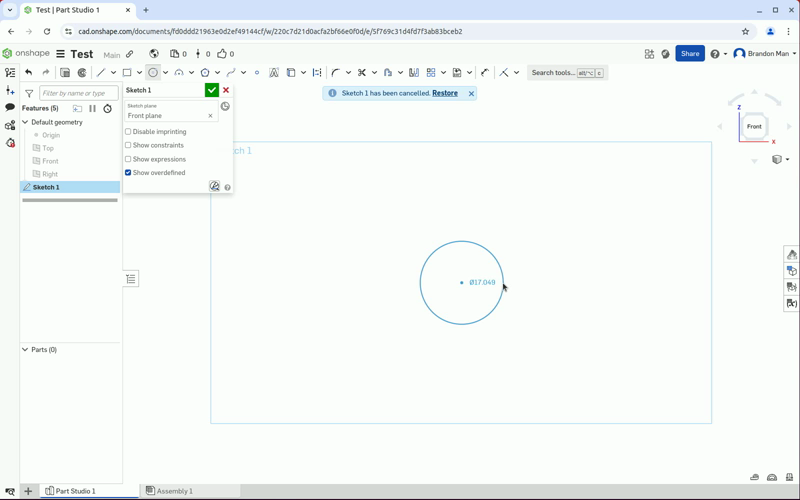
mouse_move(492, 279)
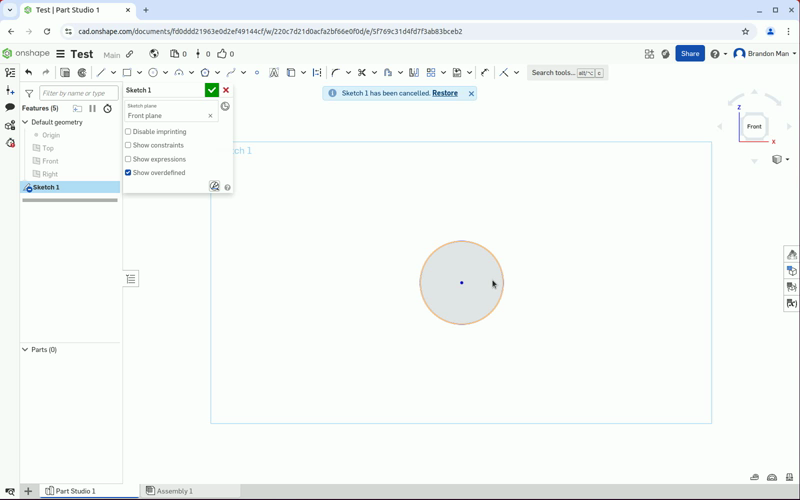
click(492, 279)
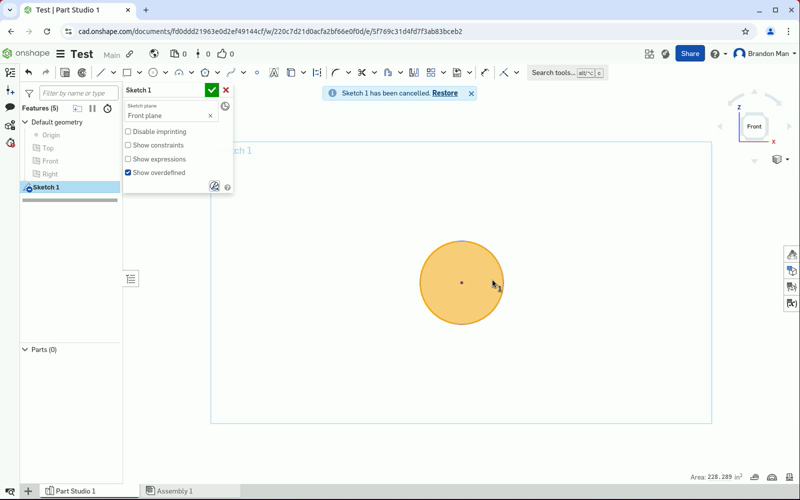
mouse_move(73, 352)
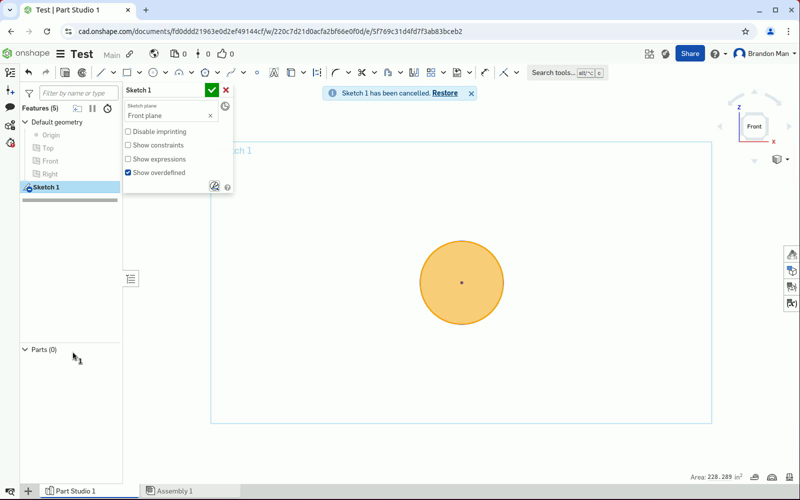
key(shift+y)
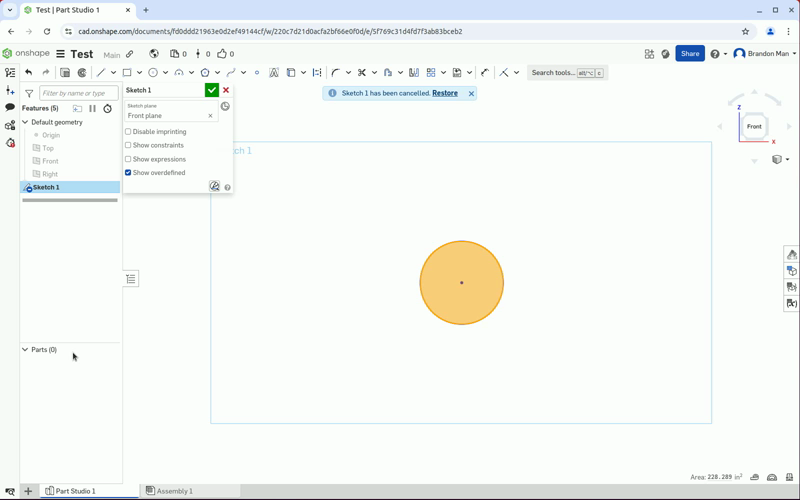
key(shift+e)
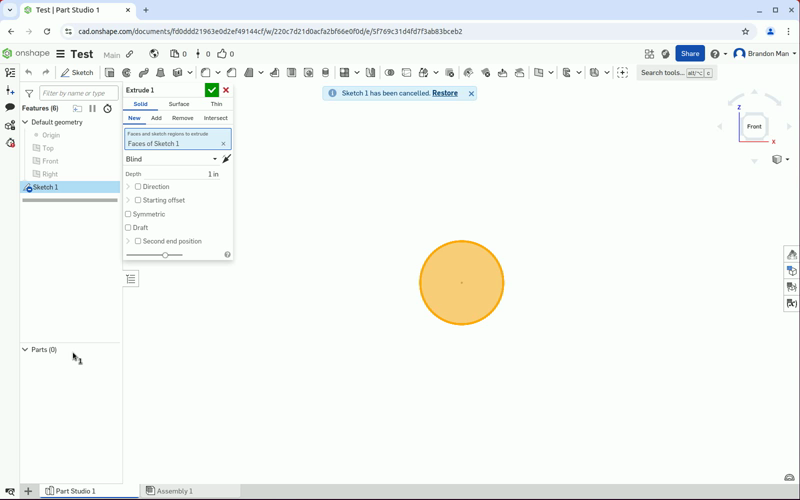
mouse_move(143, 106)
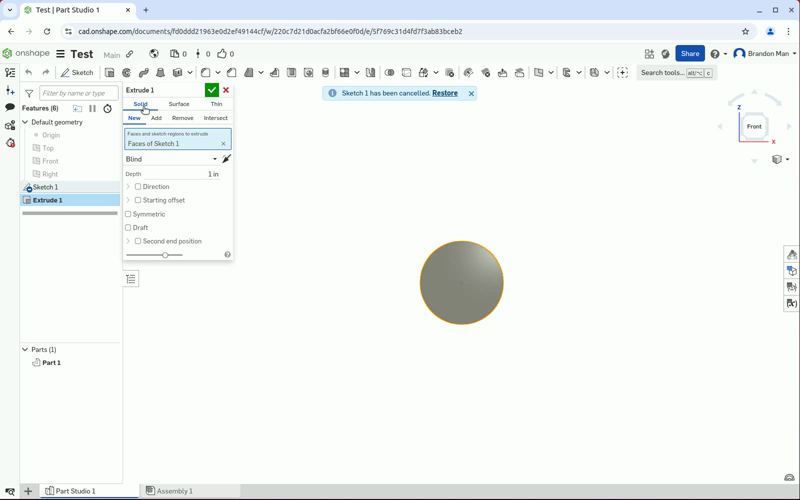
click(143, 106)
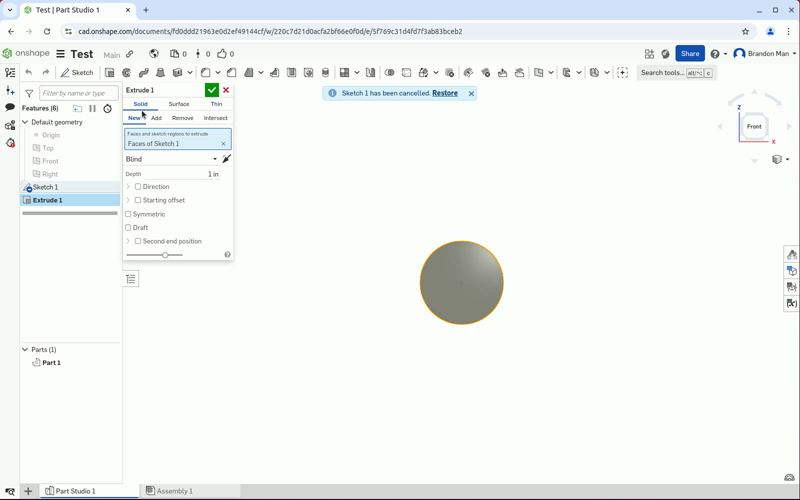
mouse_move(137, 120)
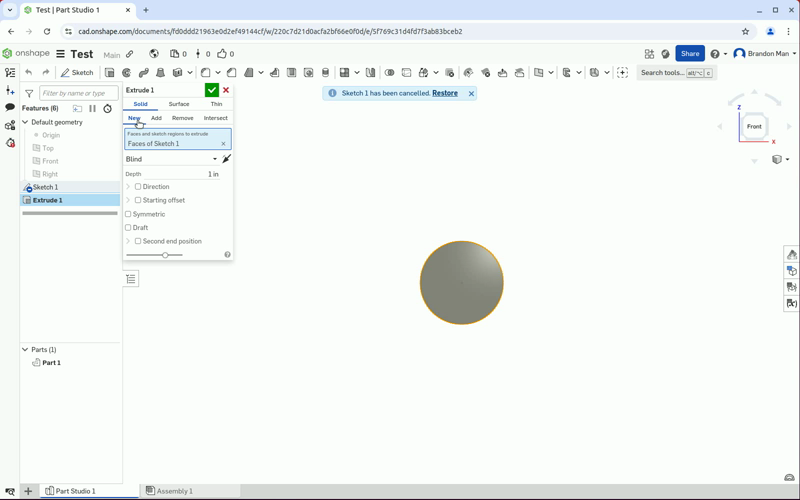
click(137, 120)
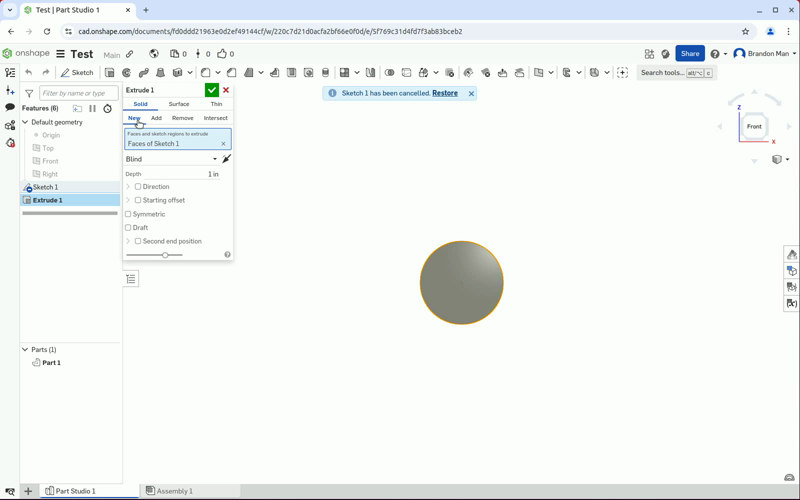
key(tab, 4)
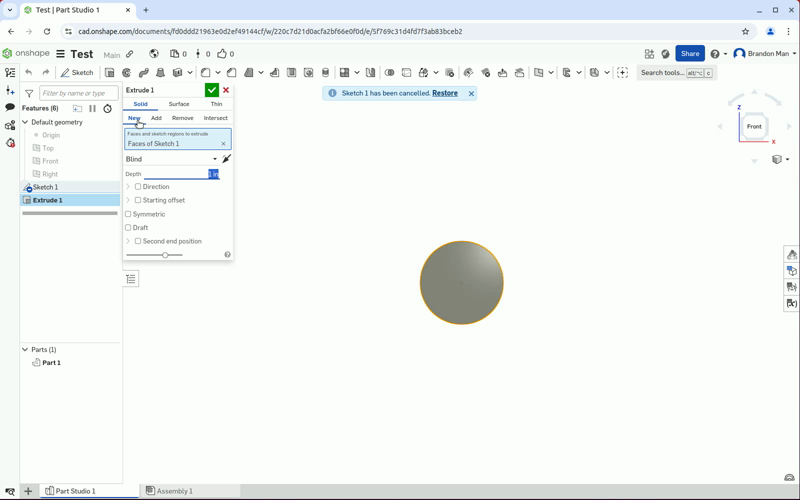
text(23.108)
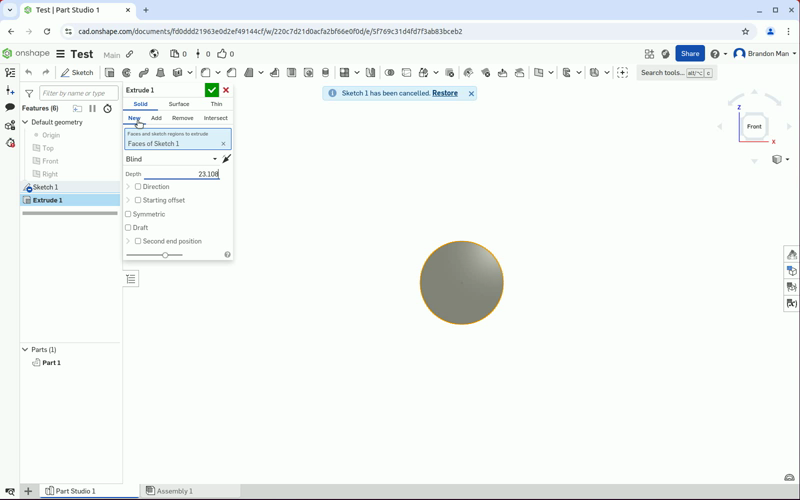
key(enter)
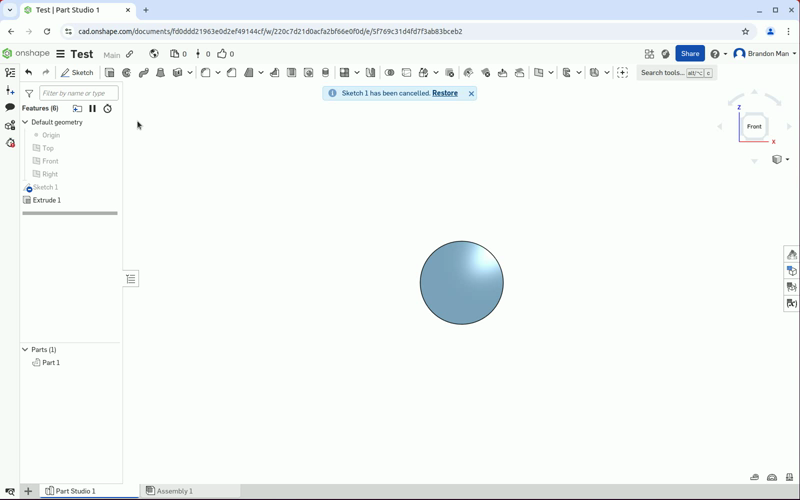
key(shift+h)
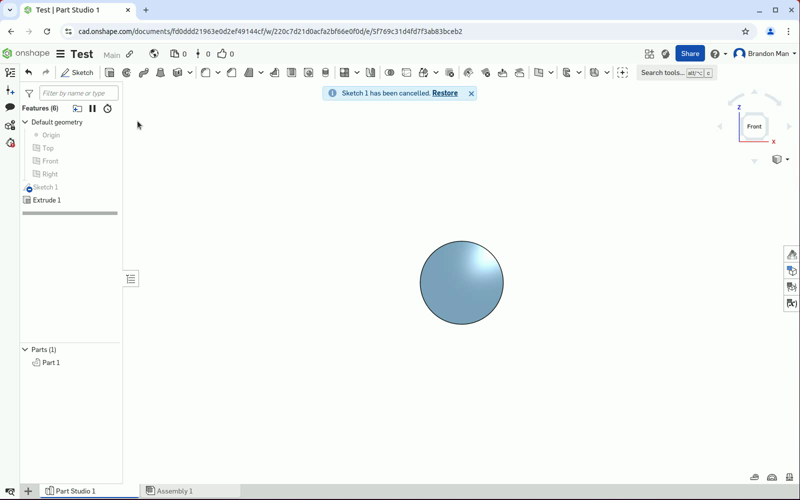
key(shift+h)
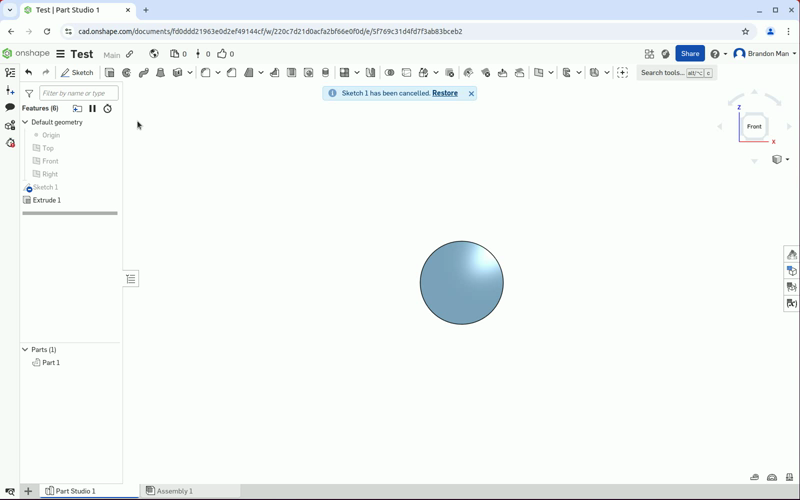
mouse_move(73, 189)
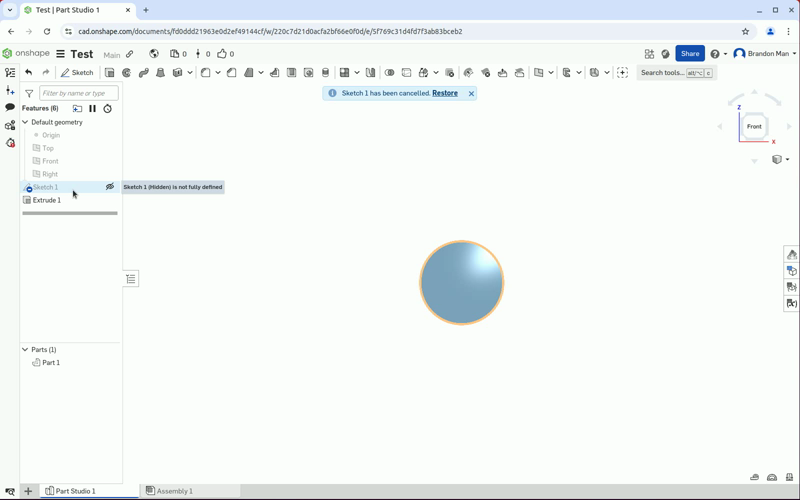
click(73, 189)
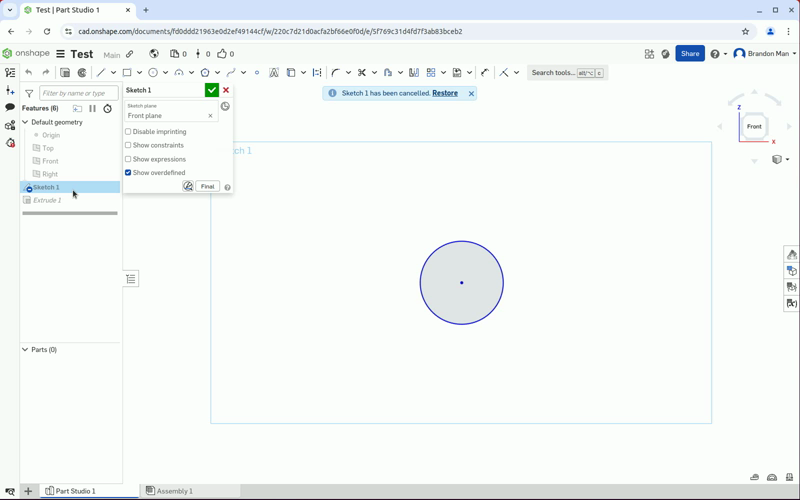
mouse_move(229, 92)
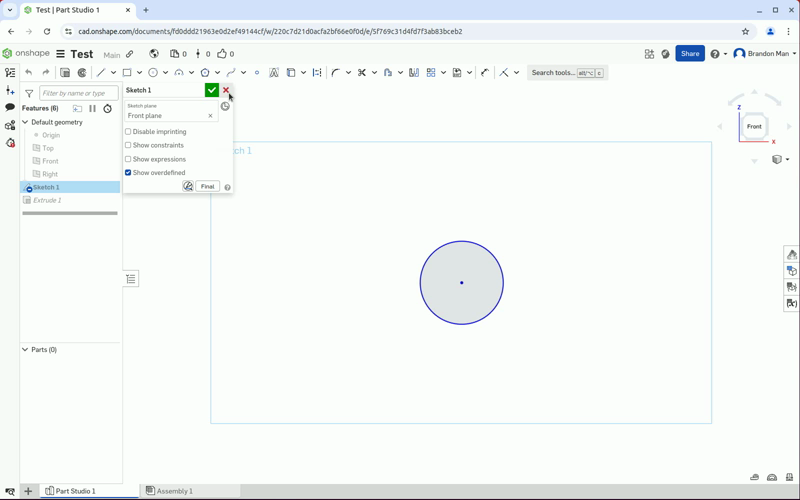
click(229, 92)
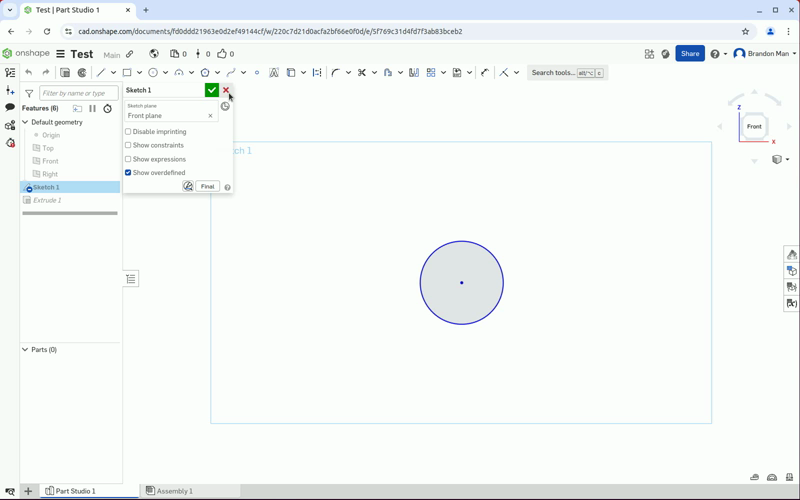
key(shift+s)
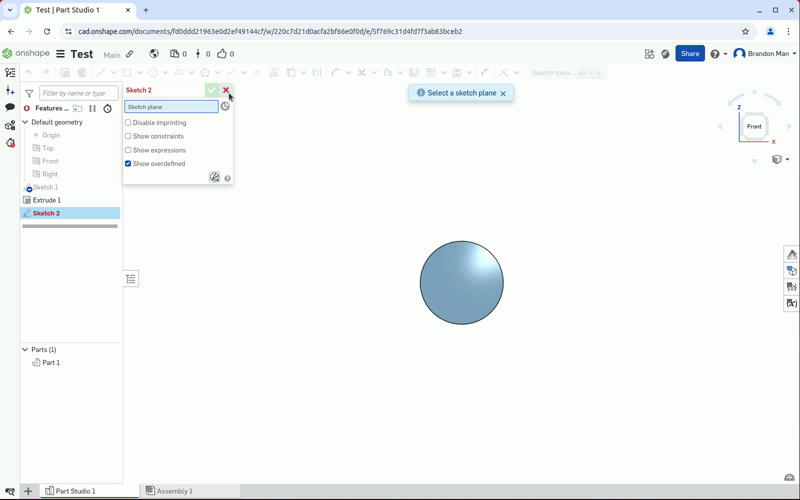
mouse_move(73, 163)
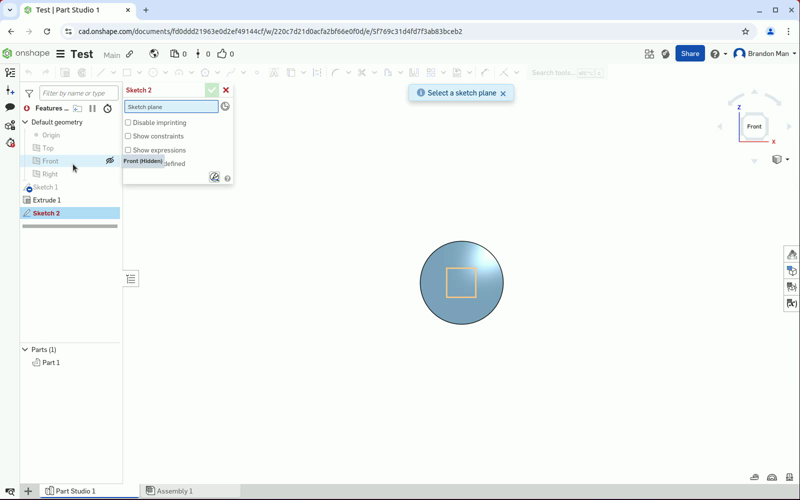
click(73, 163)
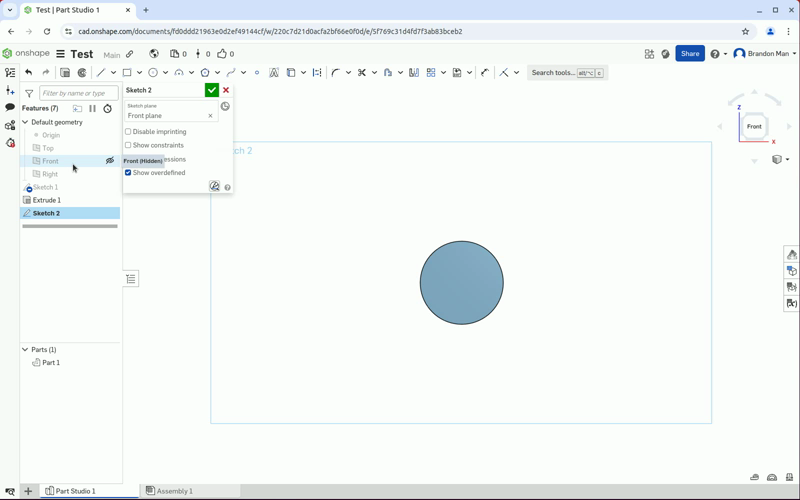
mouse_move(73, 352)
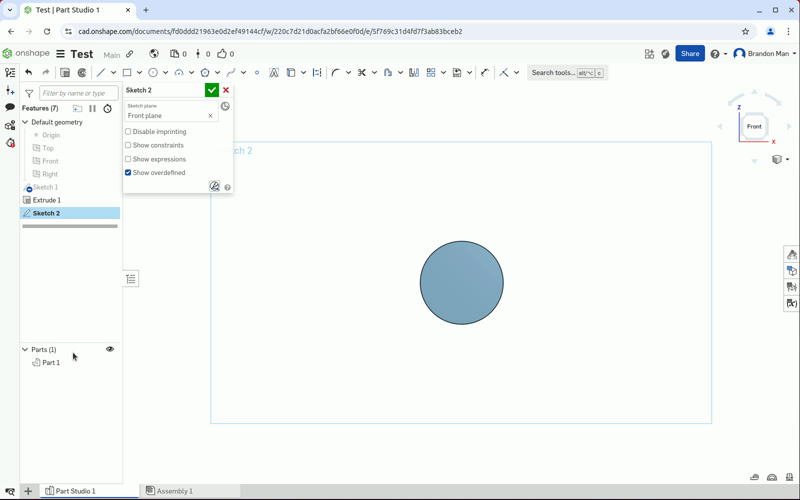
key(y)
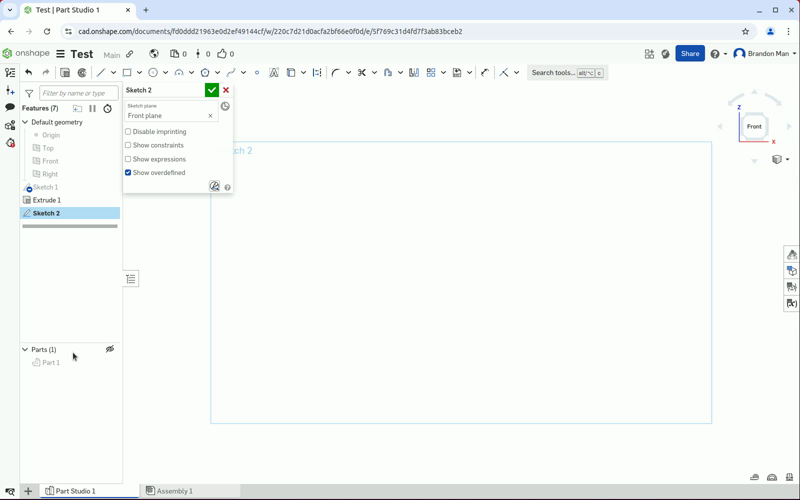
key(c)
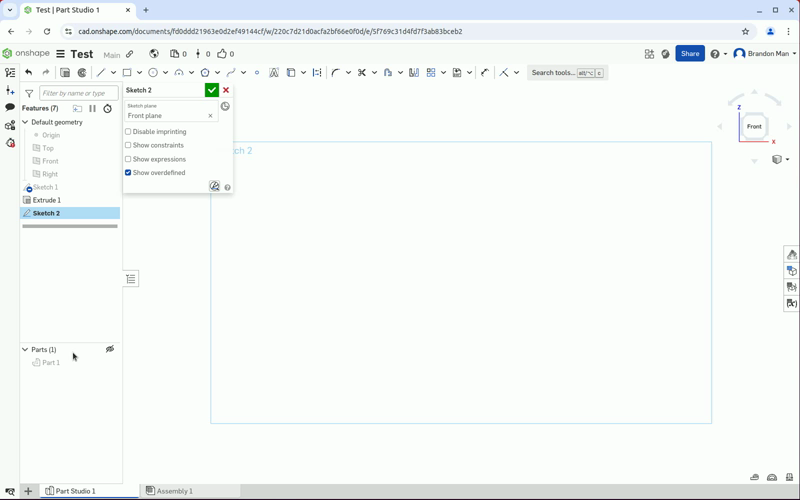
key_down(shift)
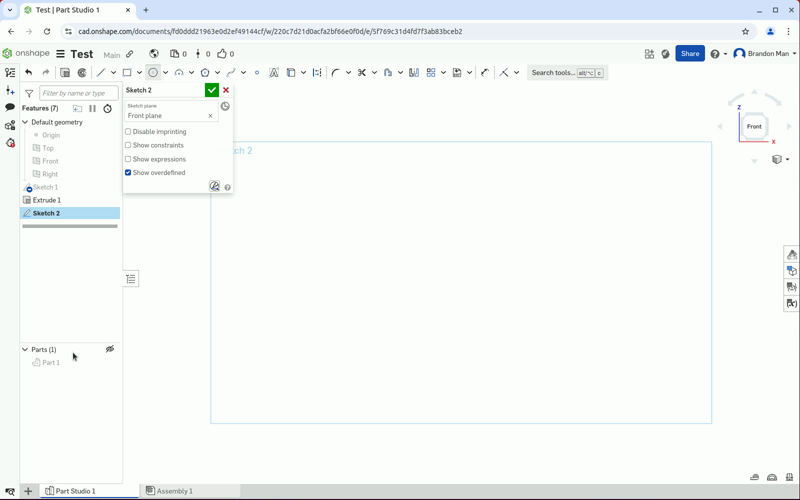
mouse_move(460, 282)
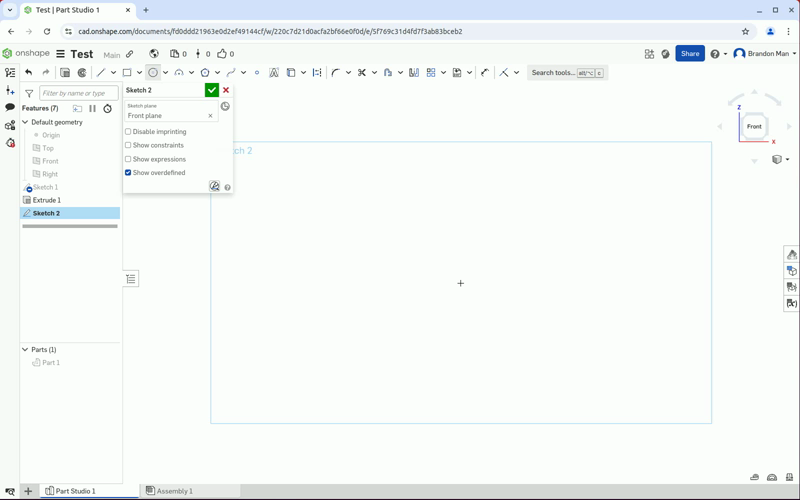
click(460, 282)
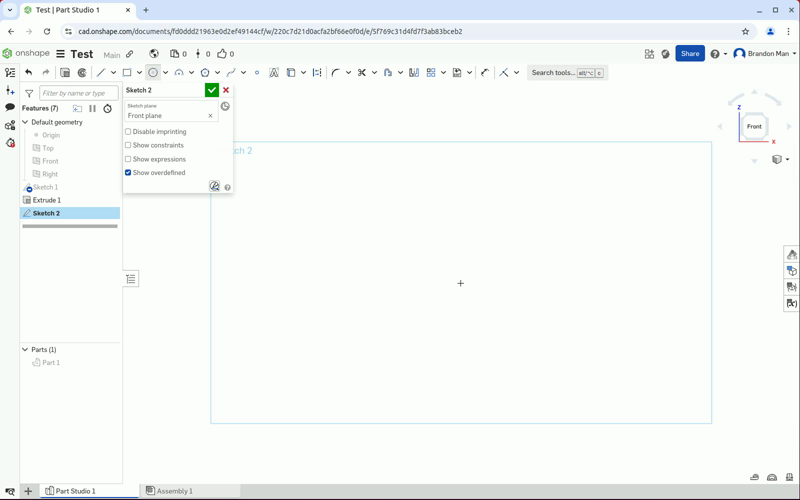
key_up(shift)
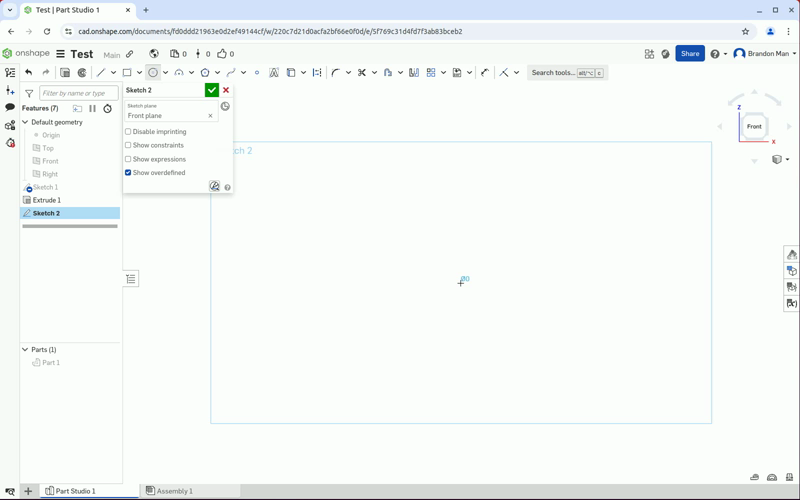
mouse_move(485, 282)
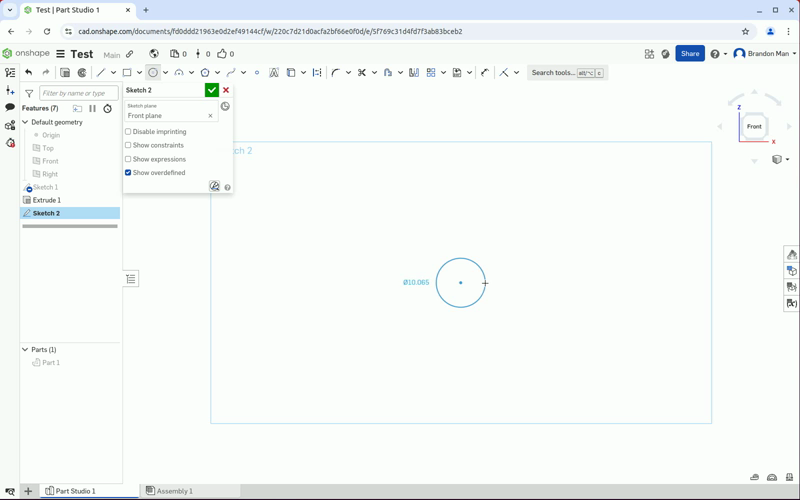
click(485, 282)
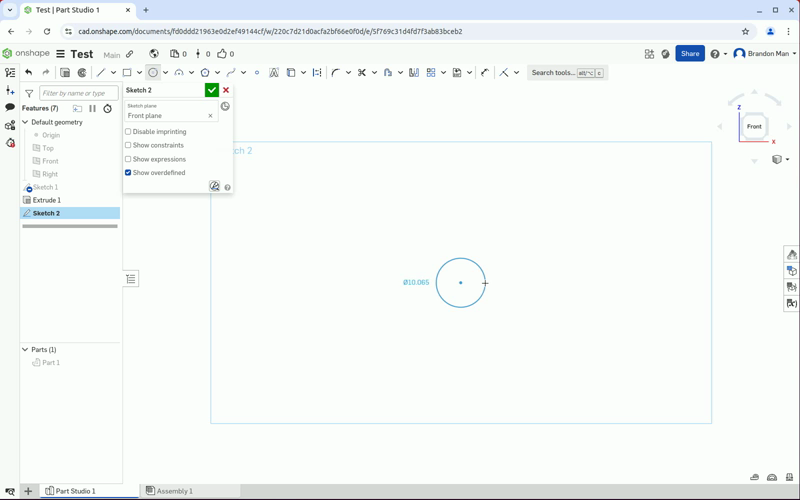
key(esc)
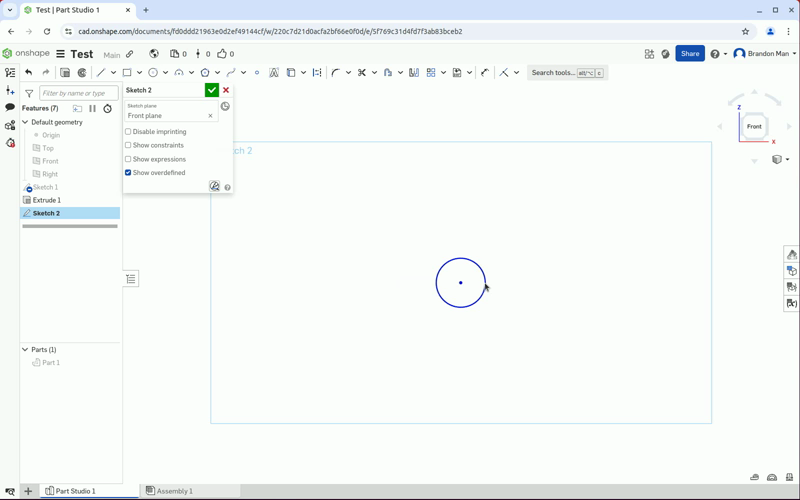
mouse_move(476, 266)
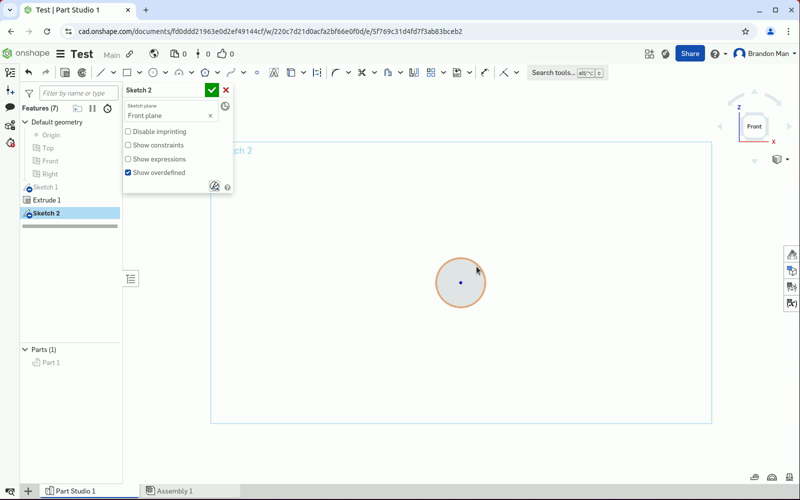
click(476, 266)
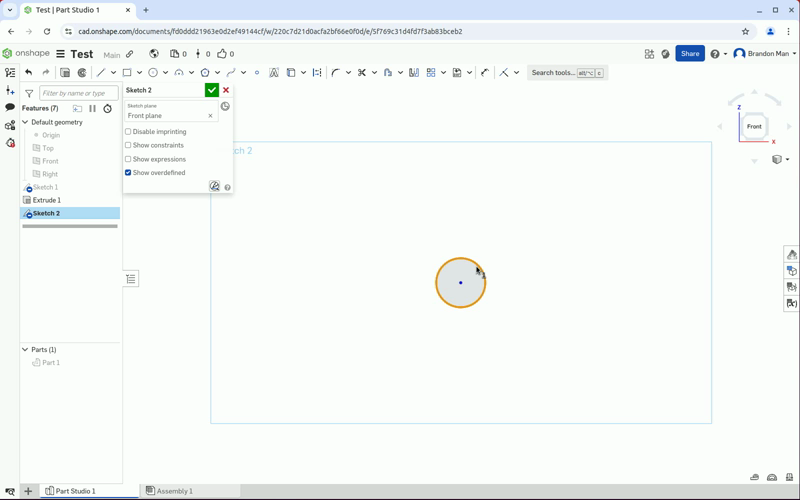
mouse_move(73, 352)
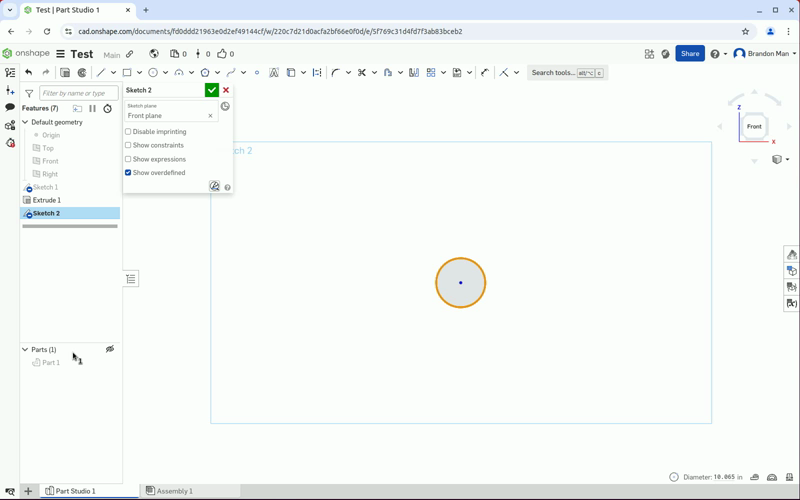
key(shift+y)
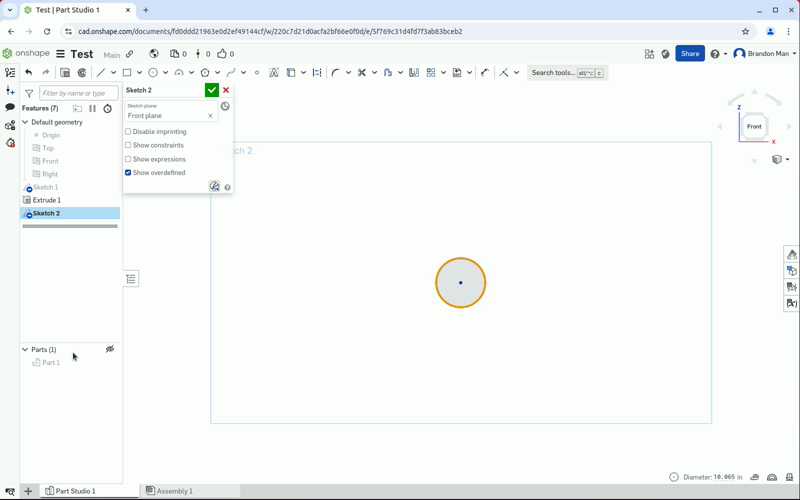
key(shift+e)
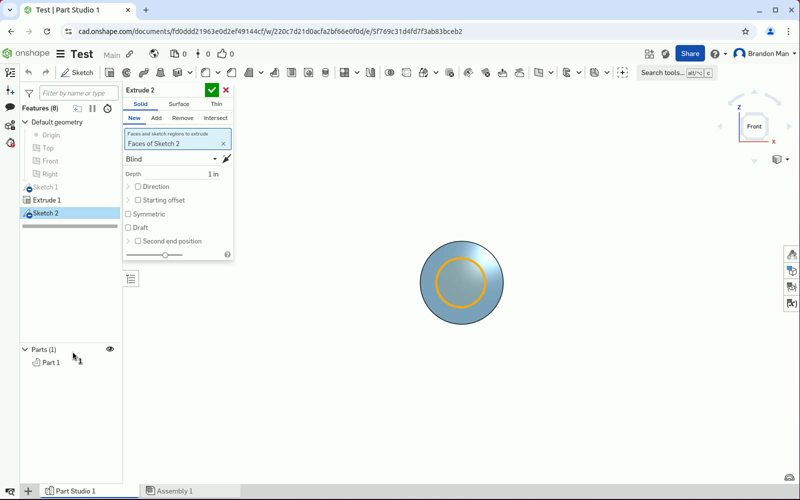
mouse_move(143, 106)
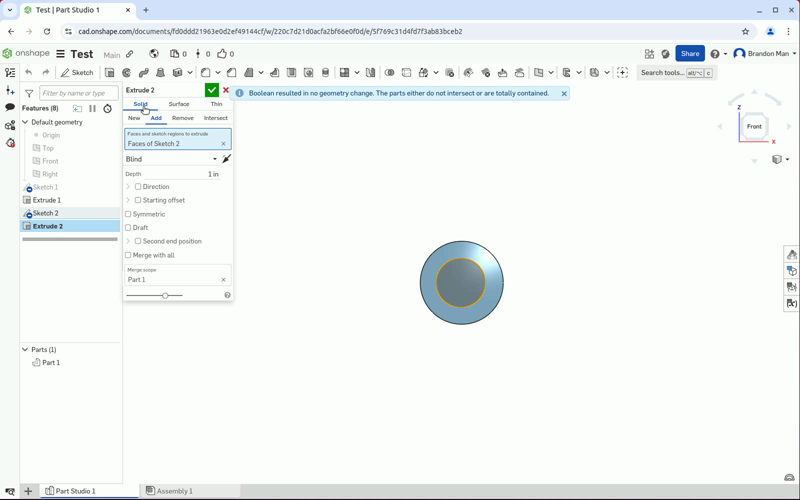
click(143, 106)
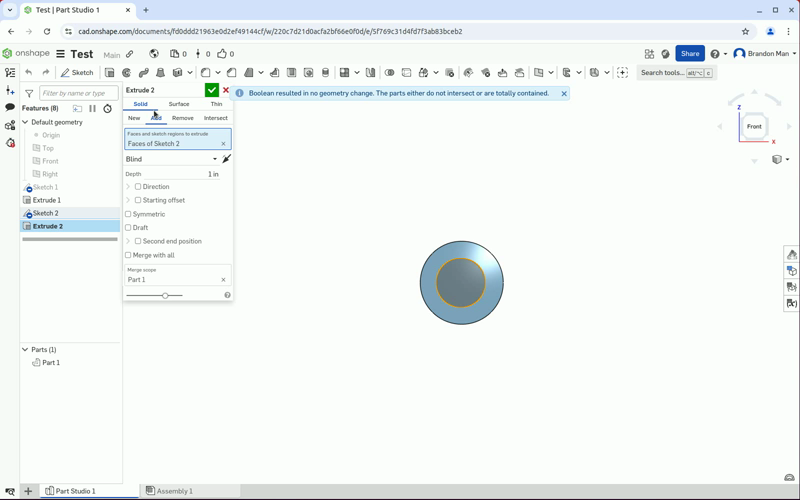
mouse_move(186, 120)
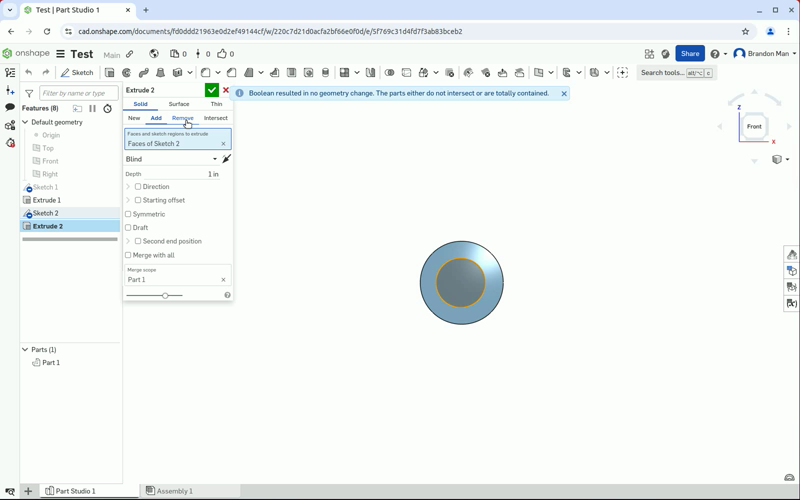
click(186, 120)
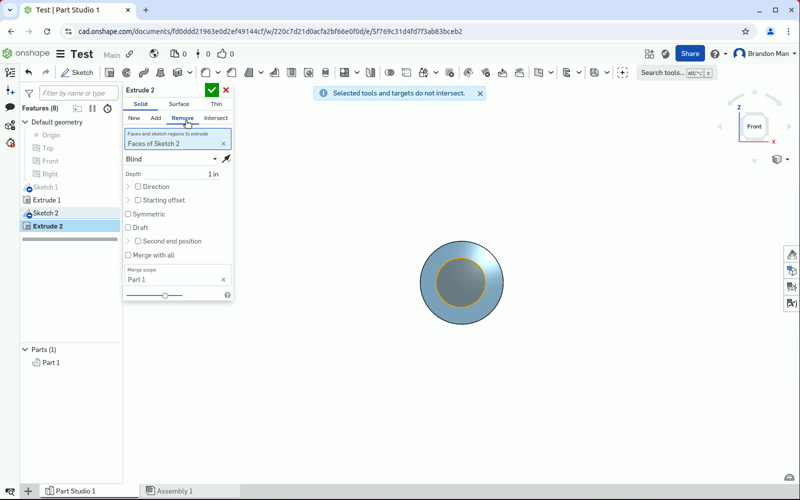
key(tab, 4)
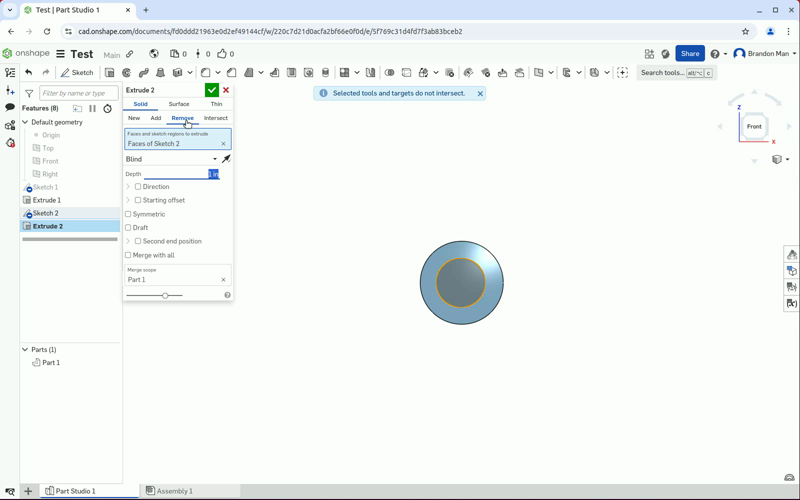
text(-6.499)
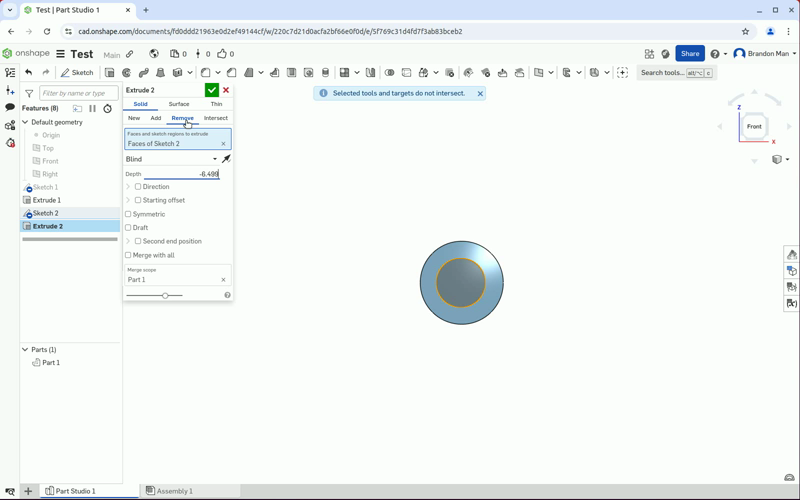
key(tab, 6)
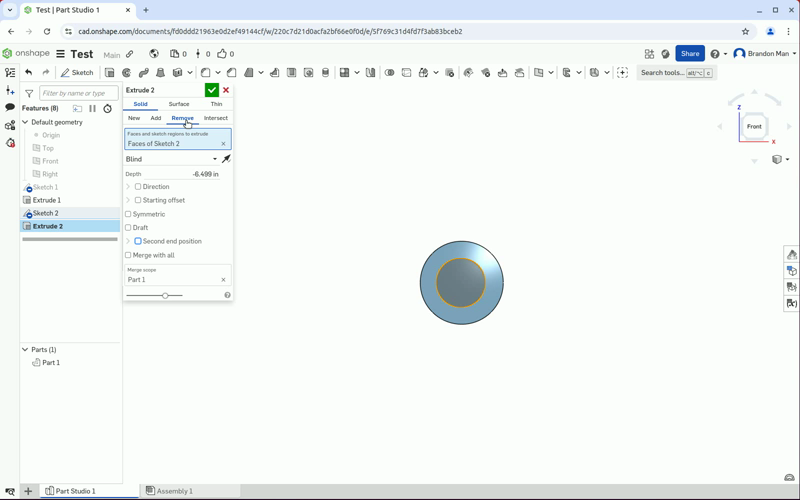
key(space)
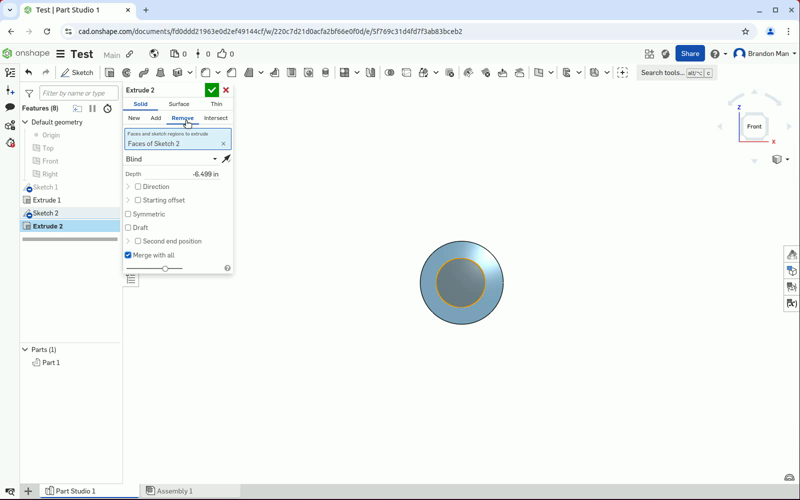
key(enter)
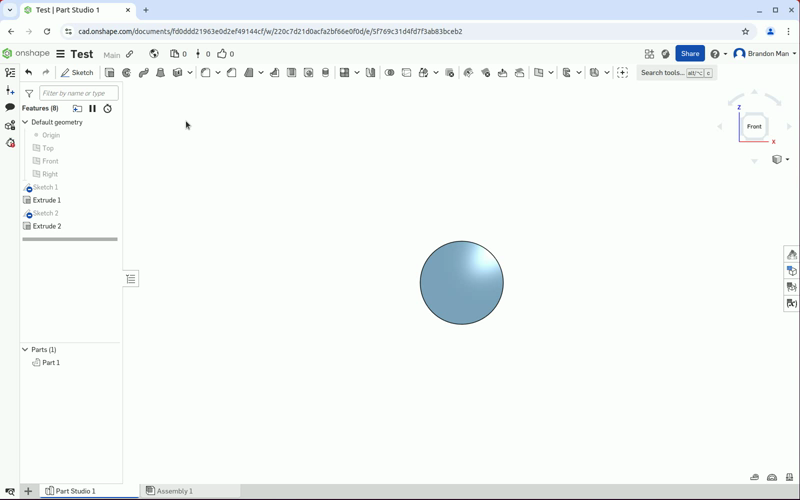
key(shift+h)
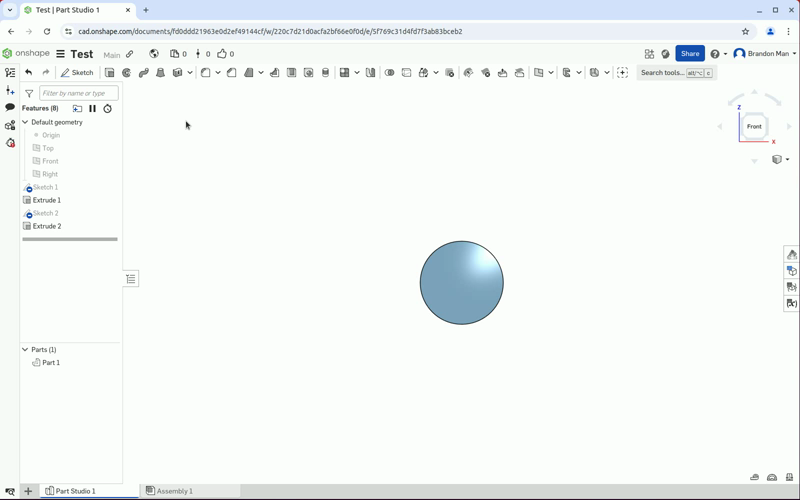
key(shift+h)
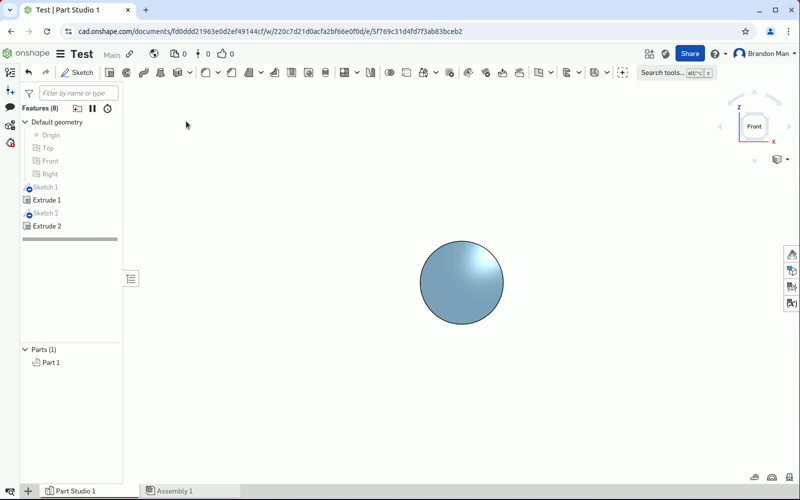
mouse_move(73, 189)
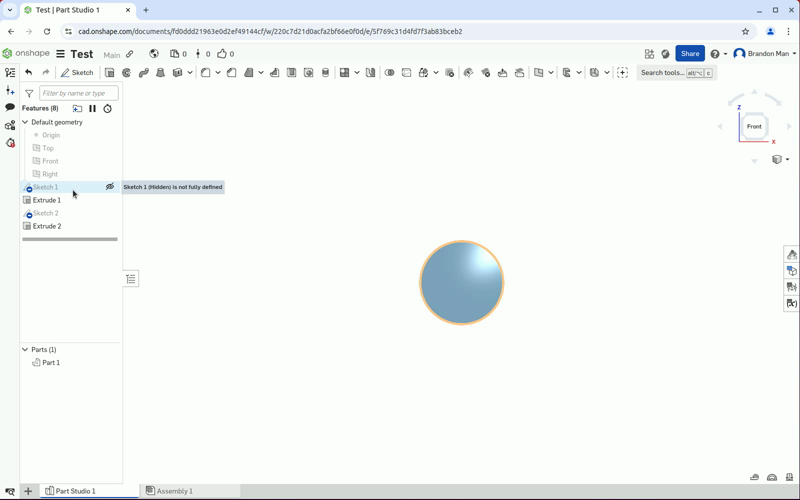
click(73, 189)
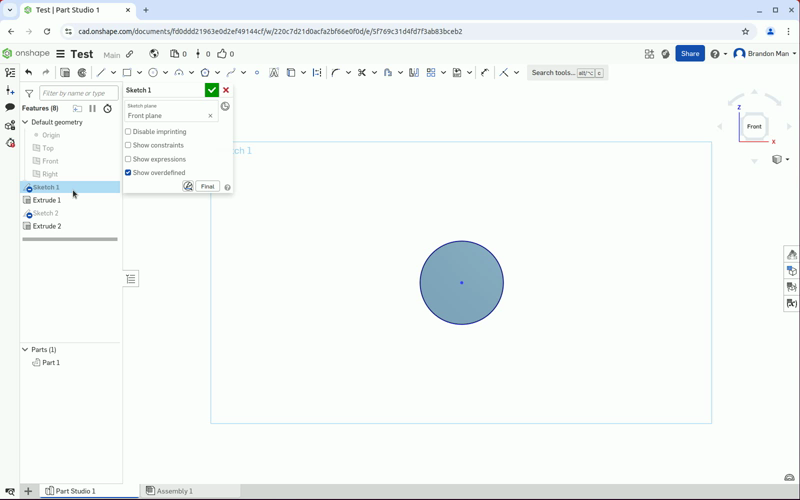
mouse_move(229, 92)
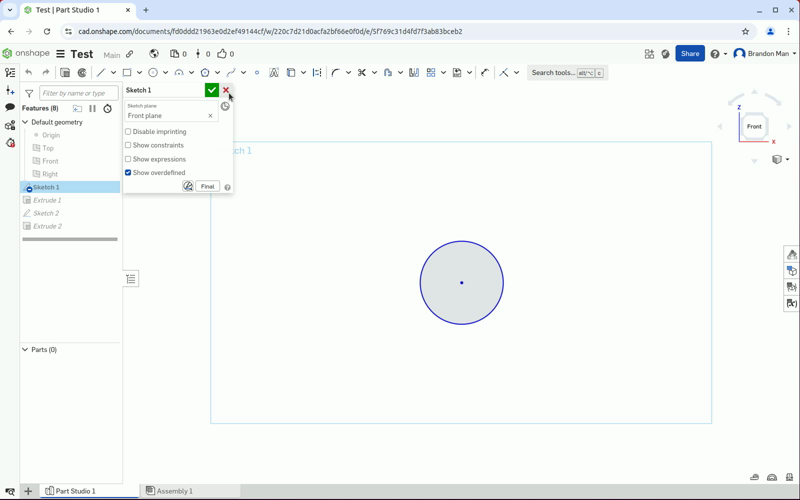
click(229, 92)
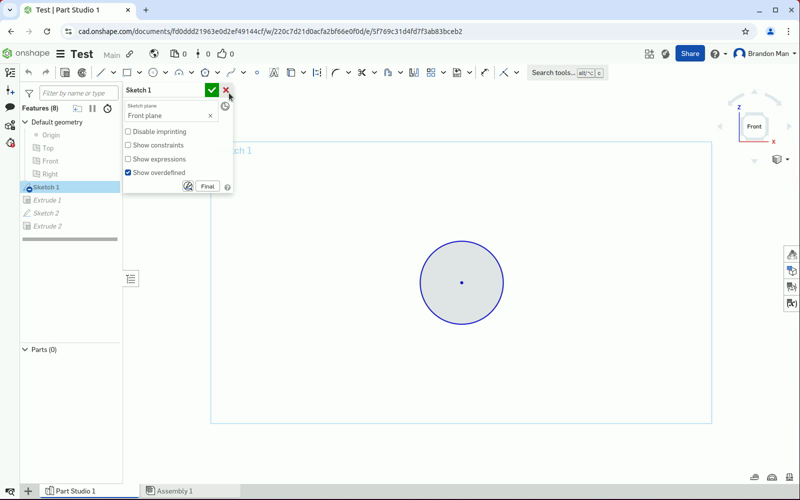
key(shift+s)
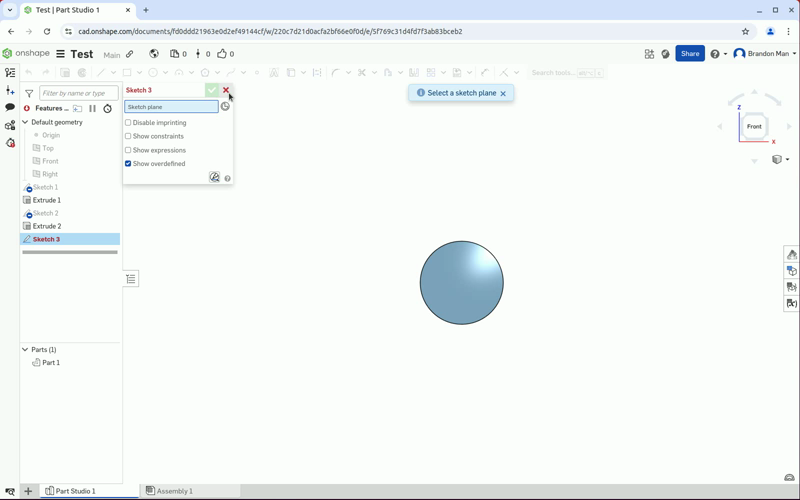
mouse_move(73, 163)
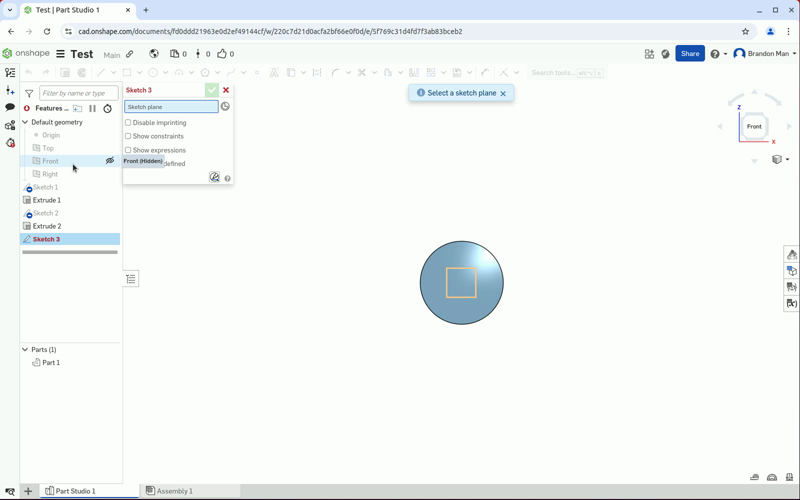
click(73, 163)
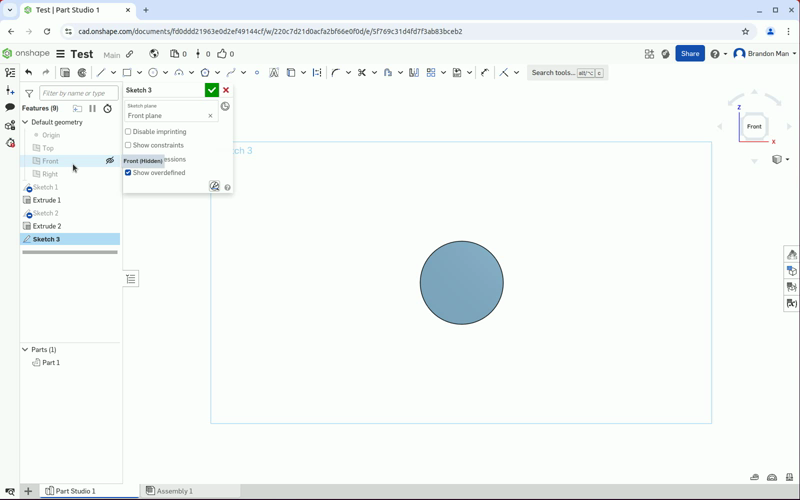
mouse_move(73, 352)
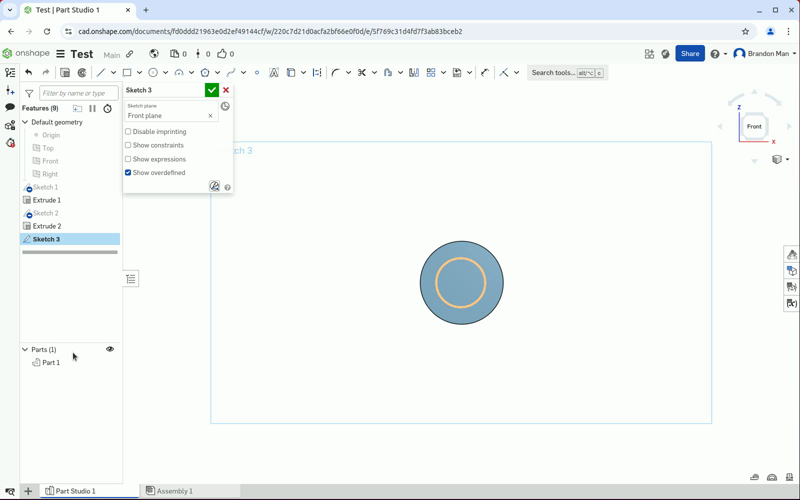
key(y)
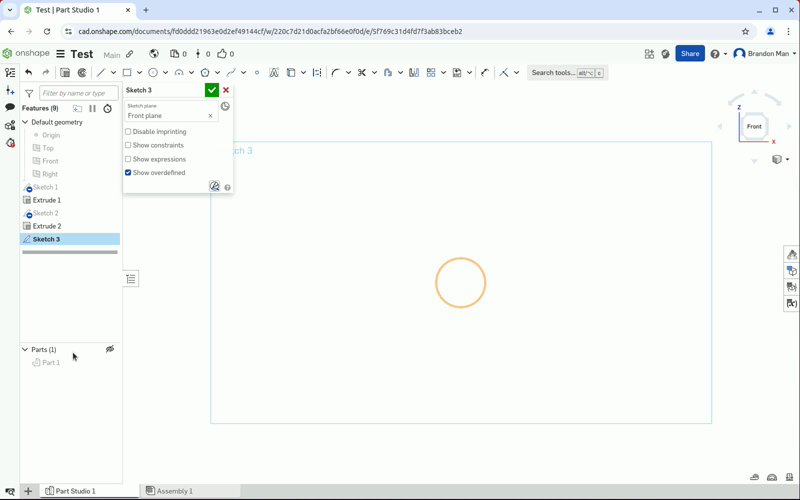
key(c)
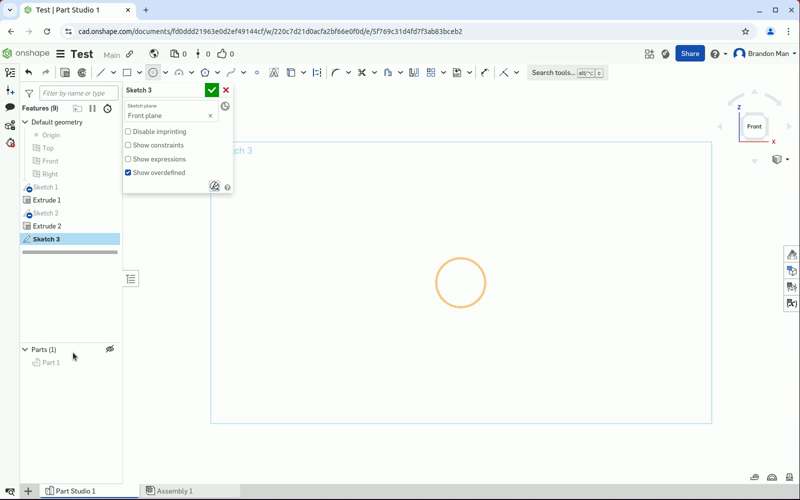
key_down(shift)
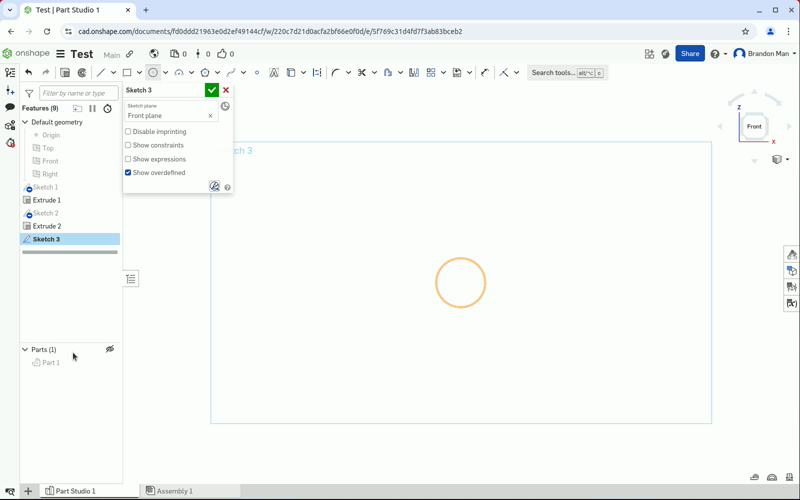
mouse_move(461, 282)
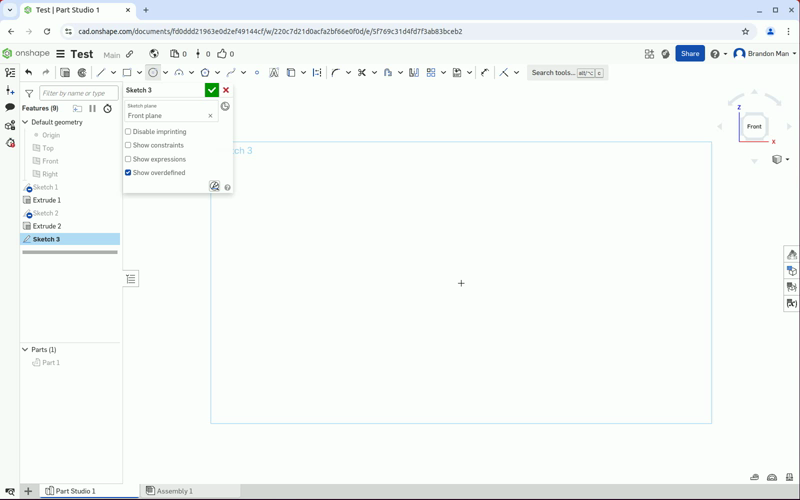
click(461, 282)
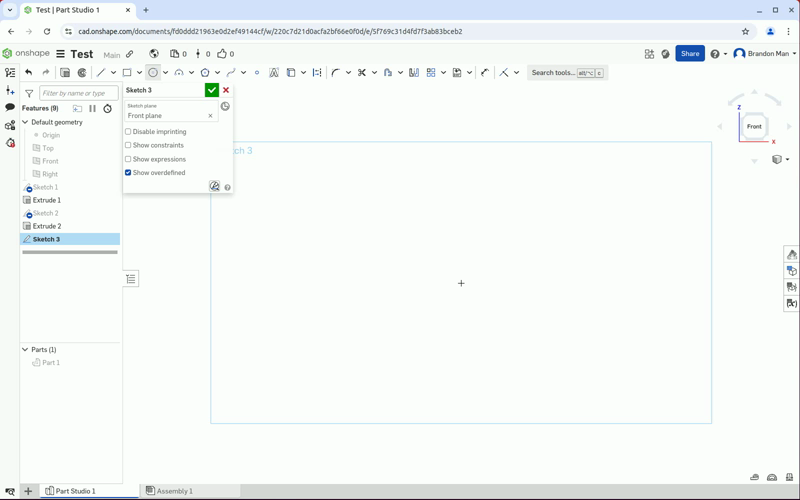
key_up(shift)
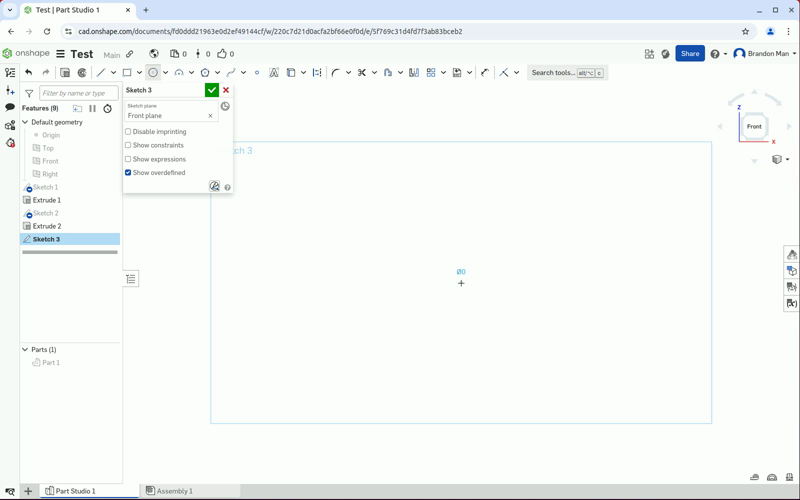
mouse_move(470, 282)
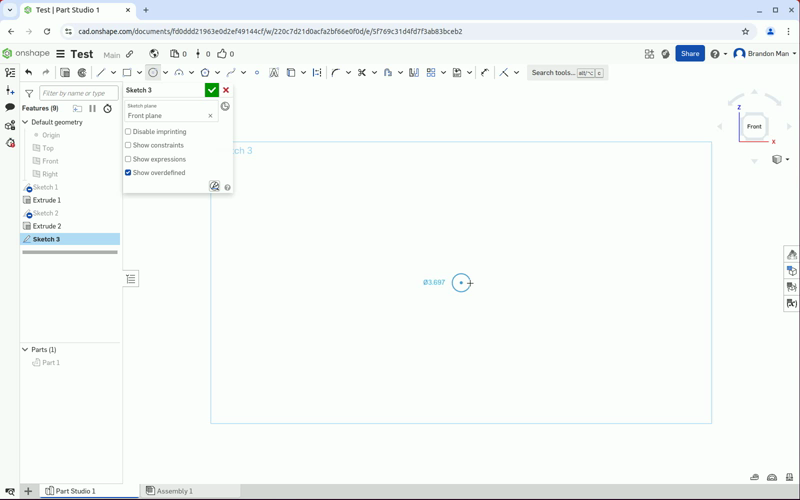
click(470, 282)
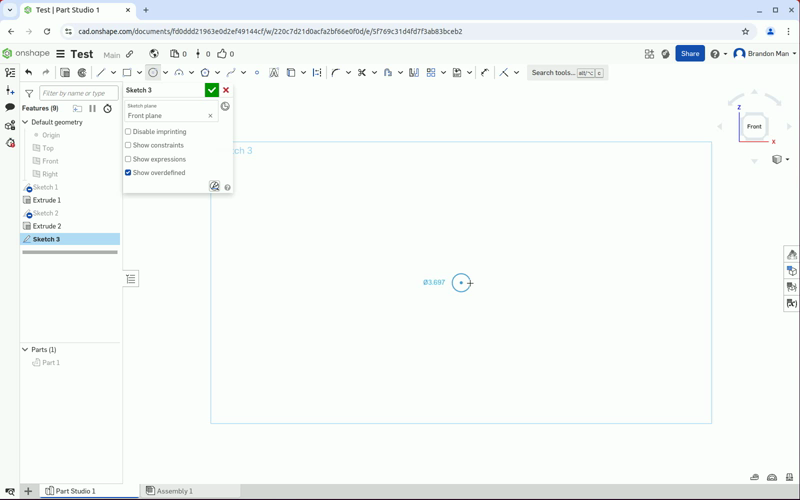
key(esc)
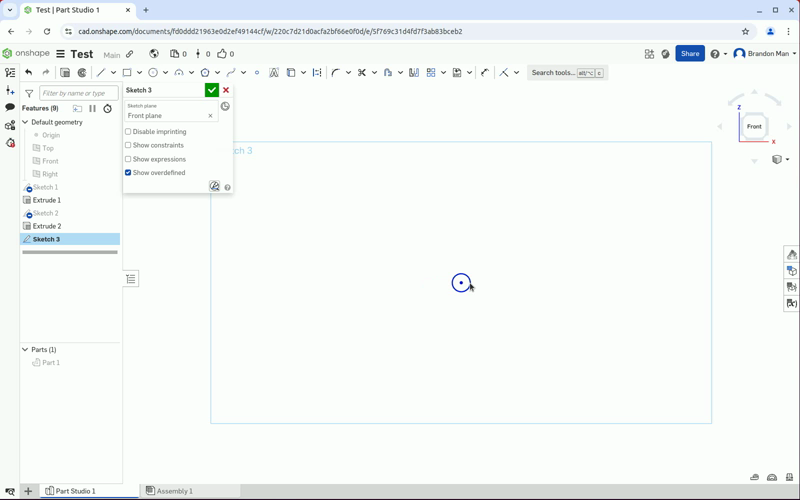
mouse_move(458, 276)
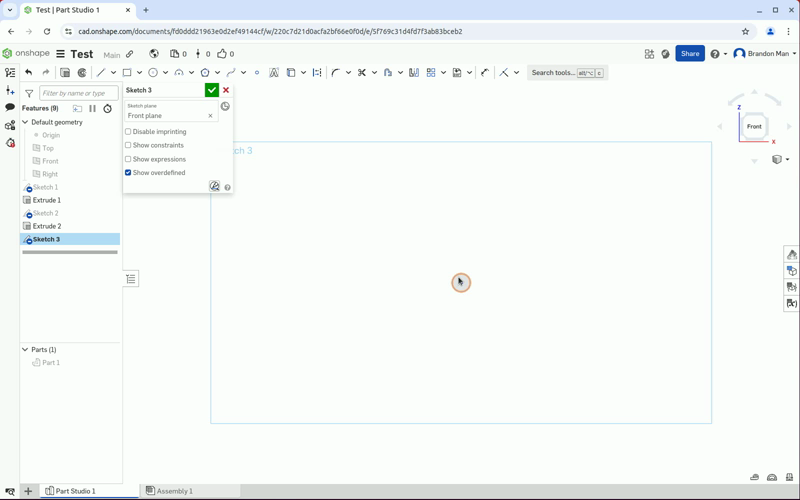
scroll(6)
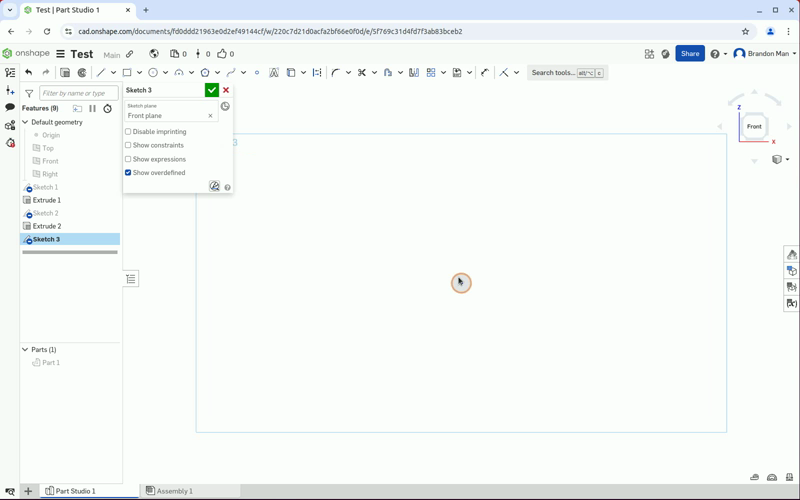
scroll(6)
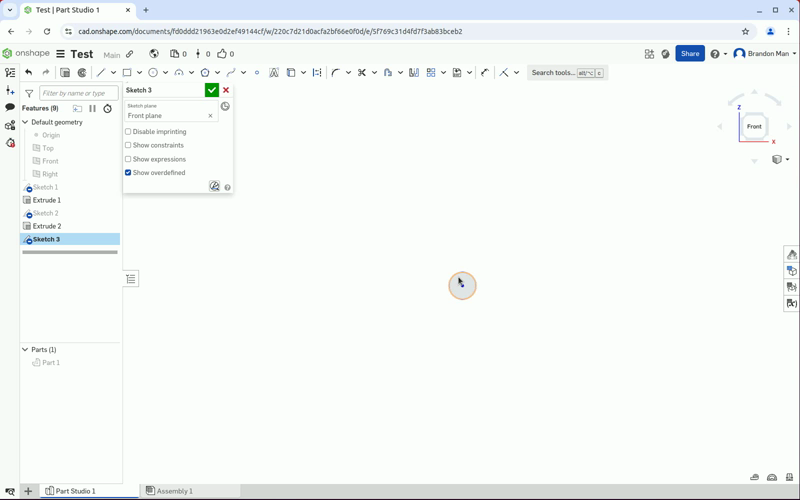
scroll(6)
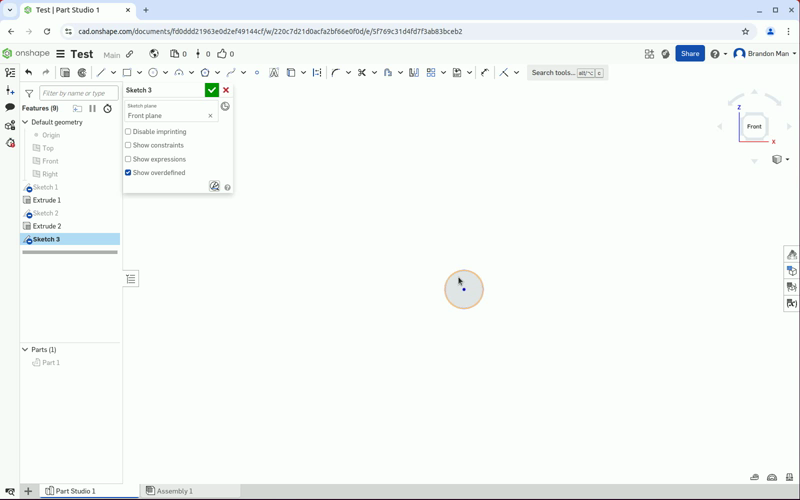
scroll(6)
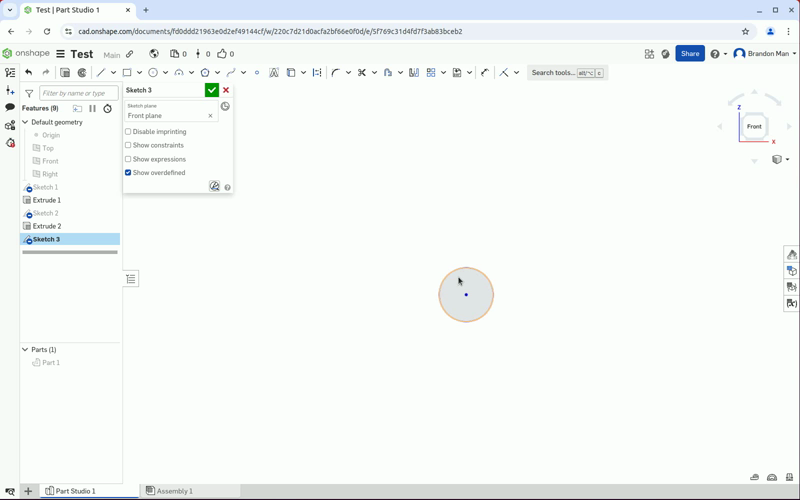
scroll(6)
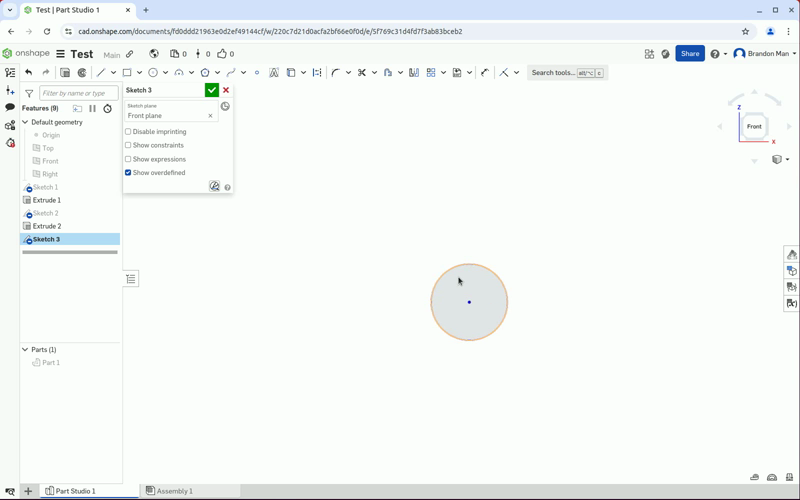
scroll(6)
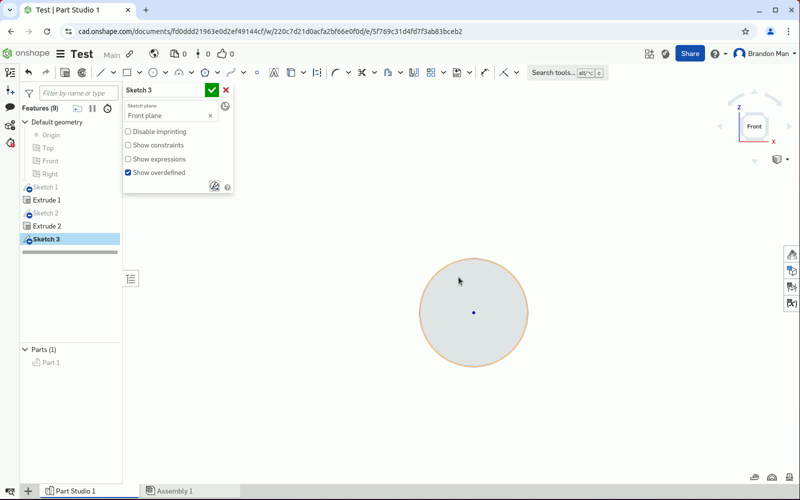
scroll(6)
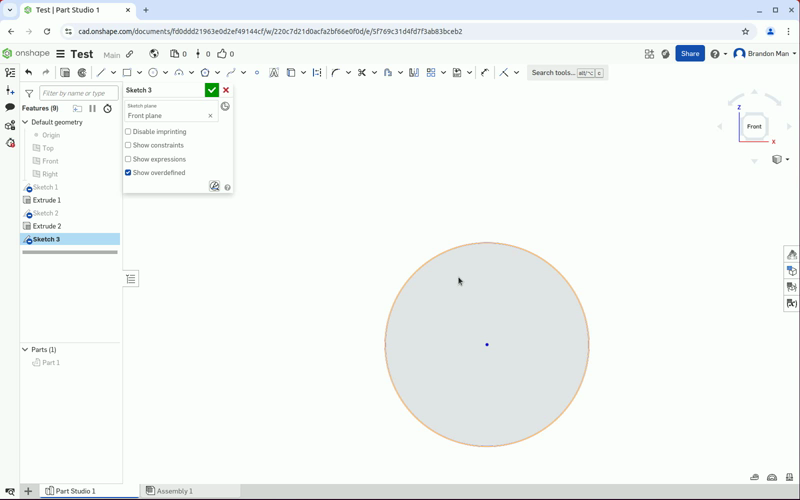
click(458, 276)
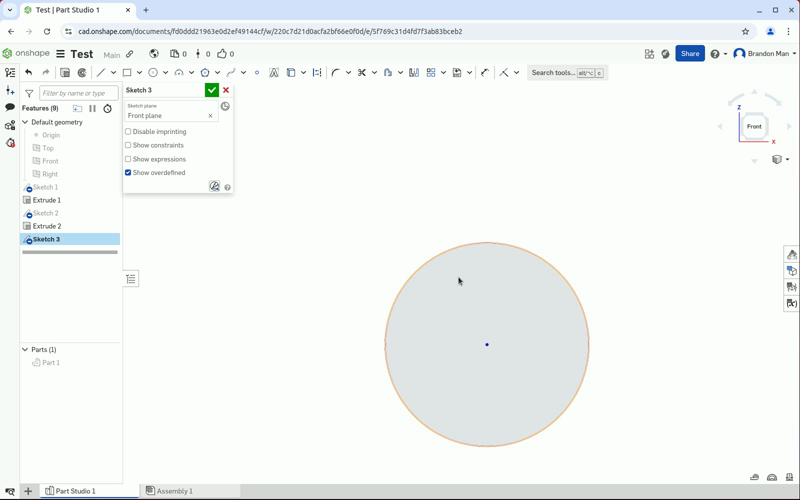
scroll(-6)
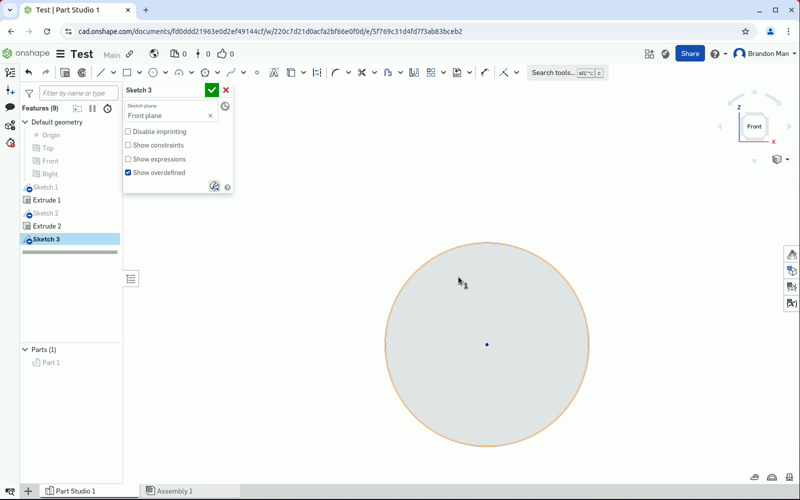
scroll(-6)
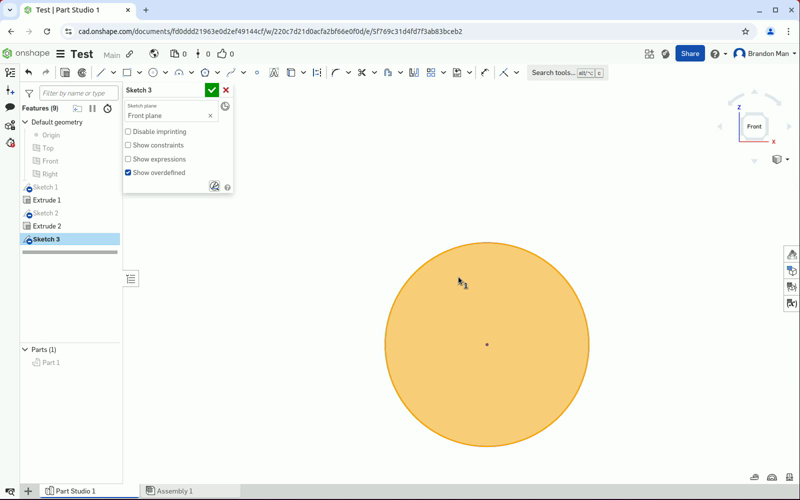
scroll(-6)
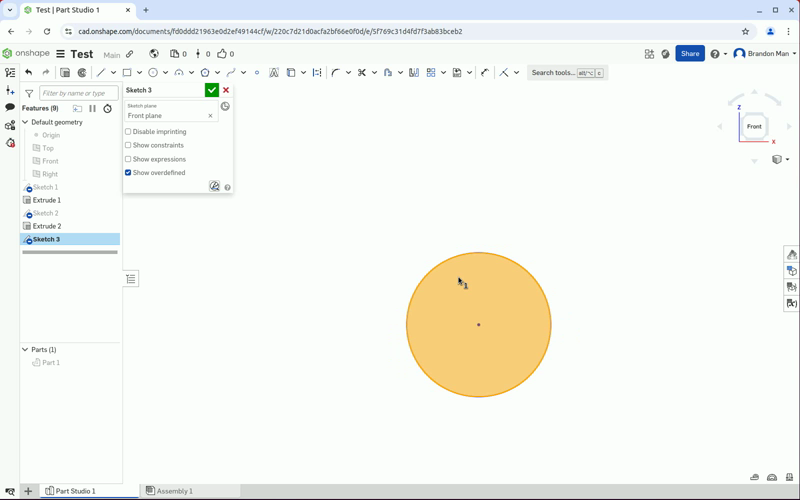
scroll(-6)
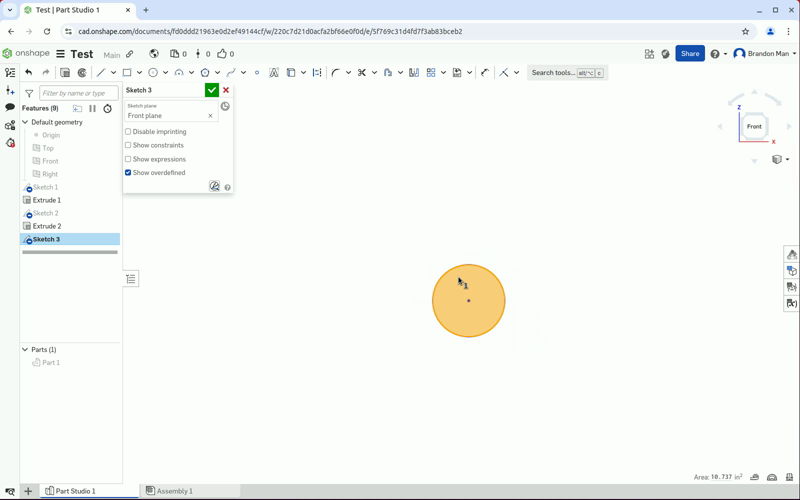
scroll(-6)
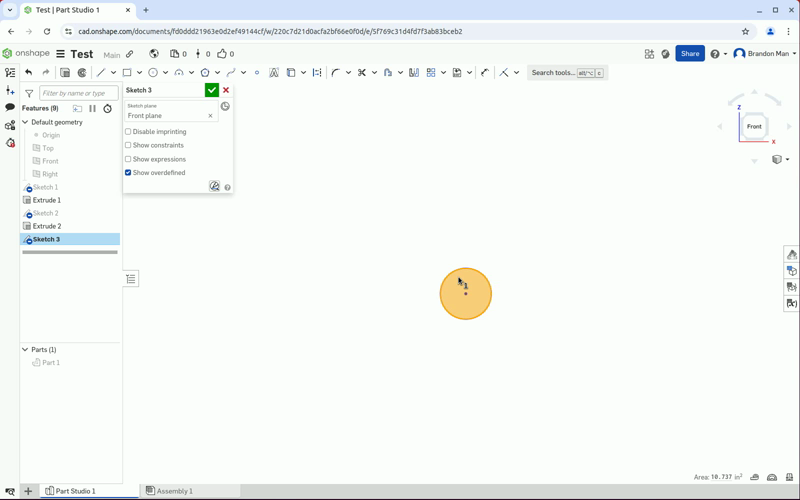
scroll(-6)
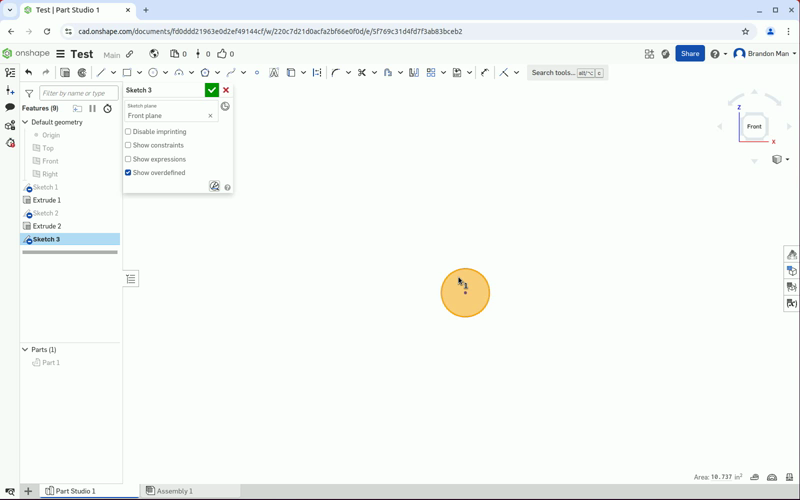
scroll(-6)
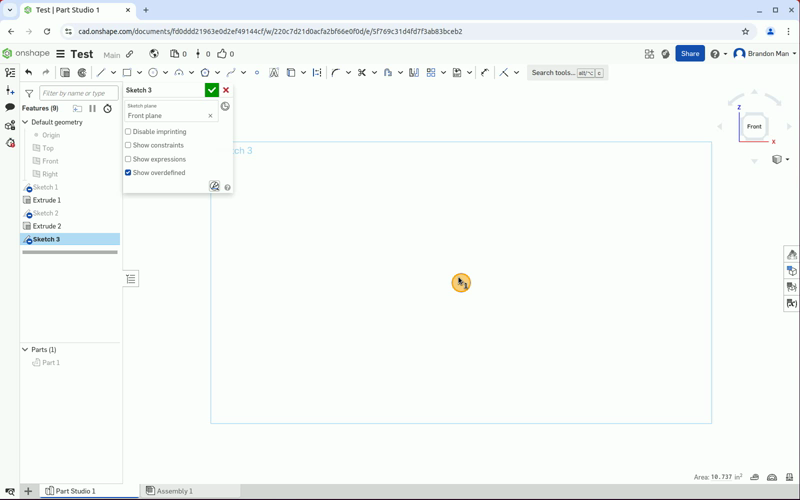
mouse_move(73, 352)
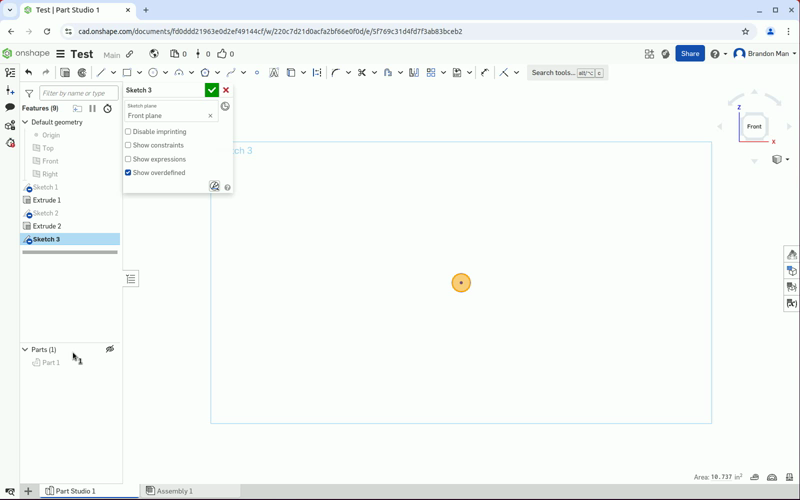
key(shift+y)
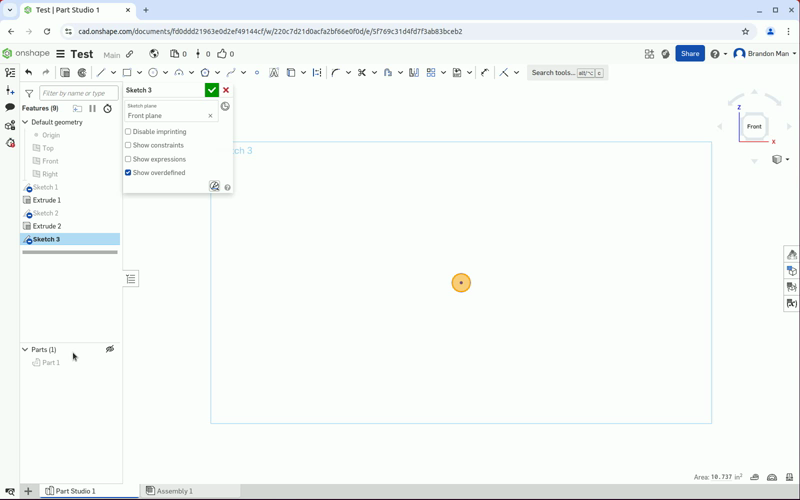
key(shift+e)
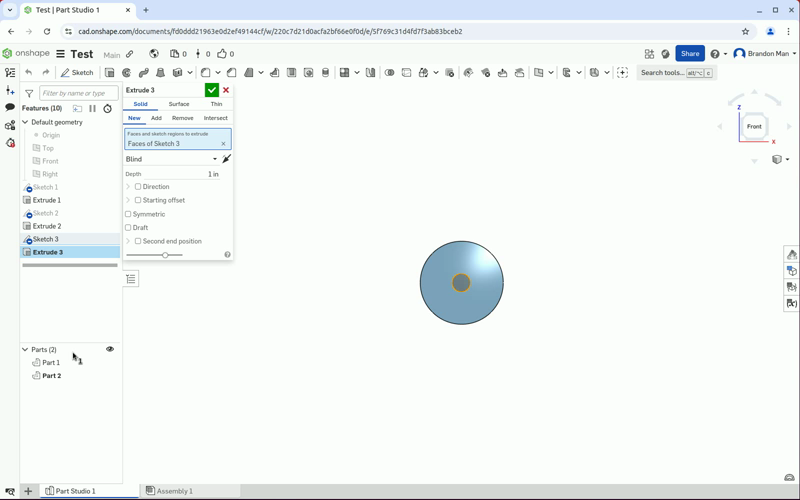
mouse_move(143, 106)
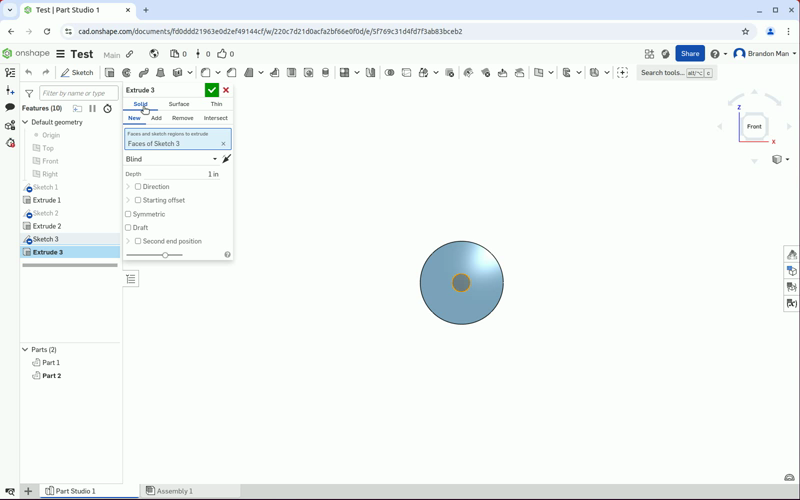
click(143, 106)
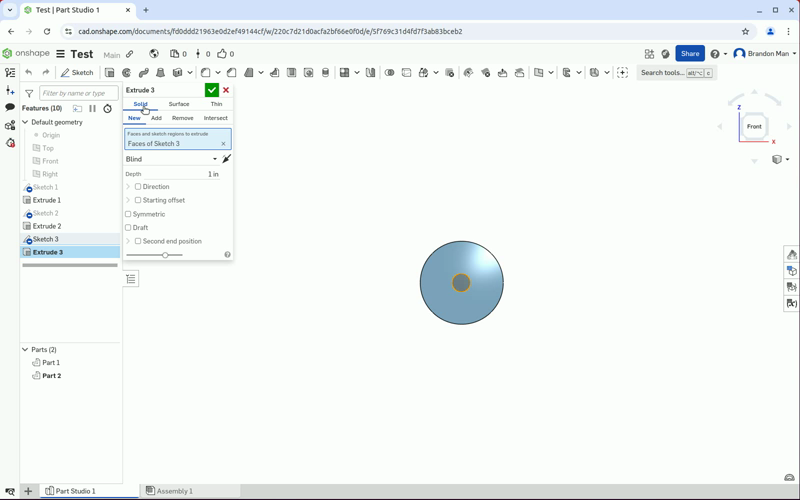
mouse_move(186, 120)
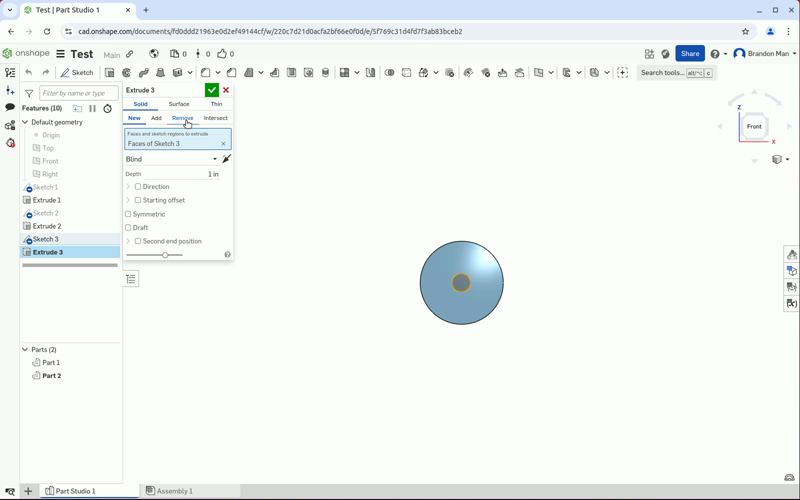
click(186, 120)
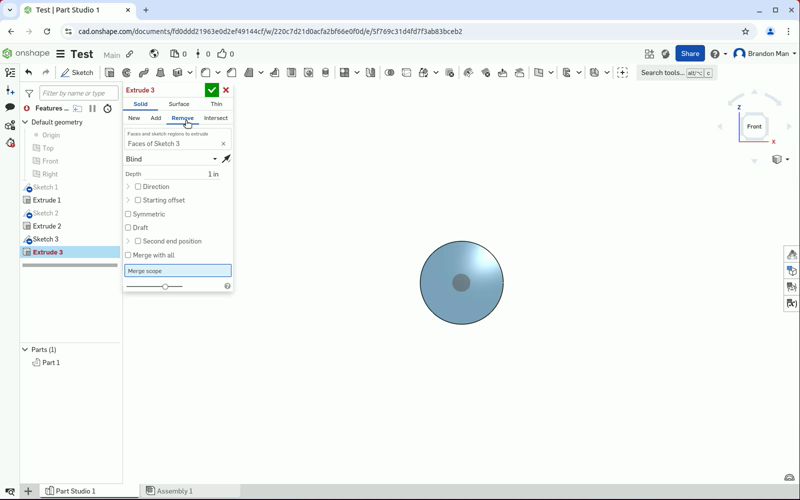
key(tab, 4)
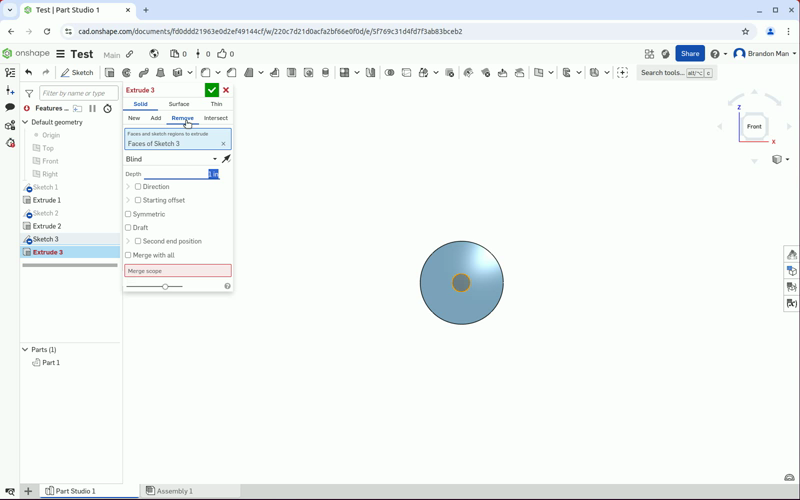
text(-19.738)
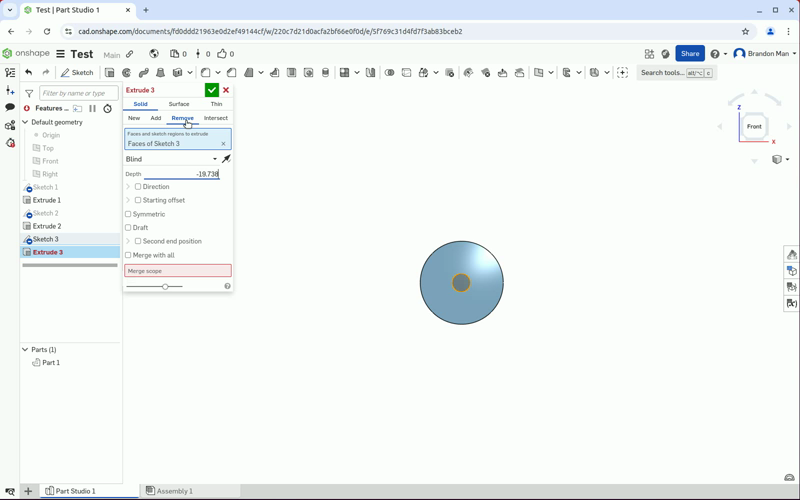
key(tab, 6)
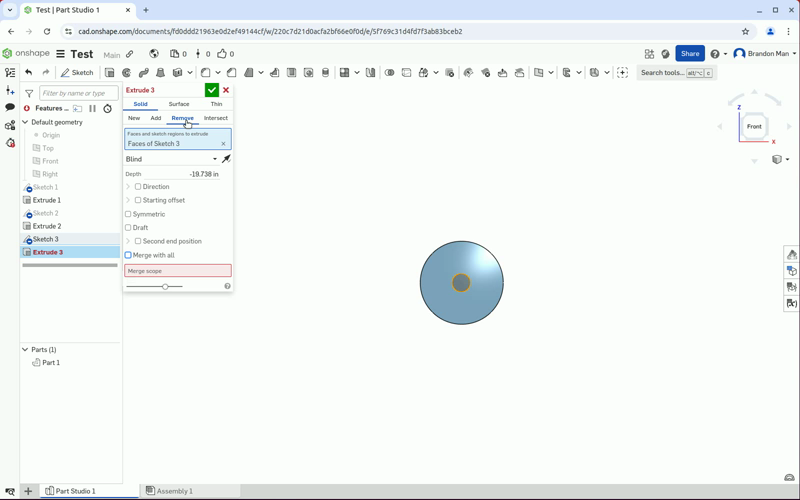
key(space)
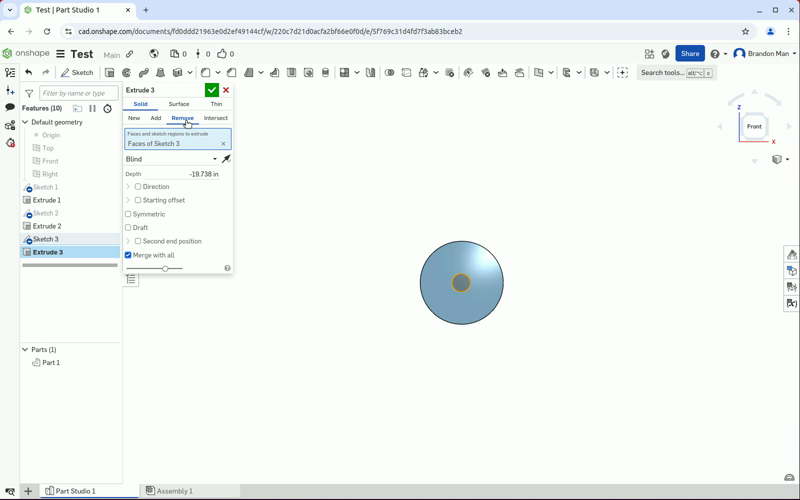
key(enter)
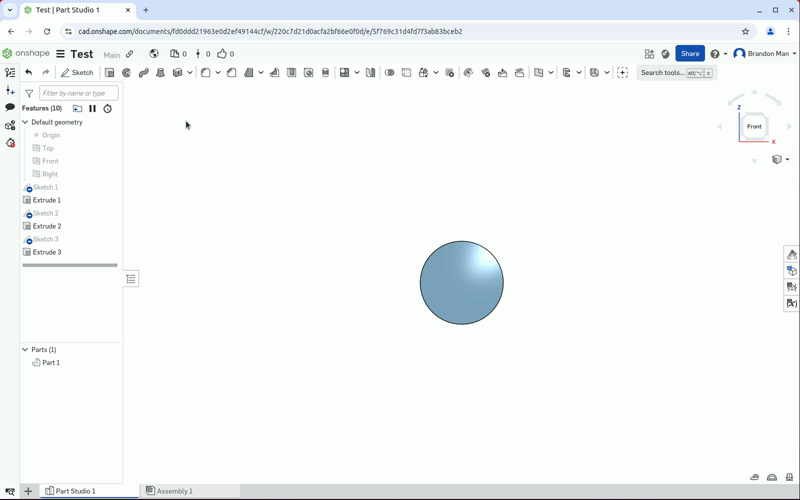
key(shift+h)
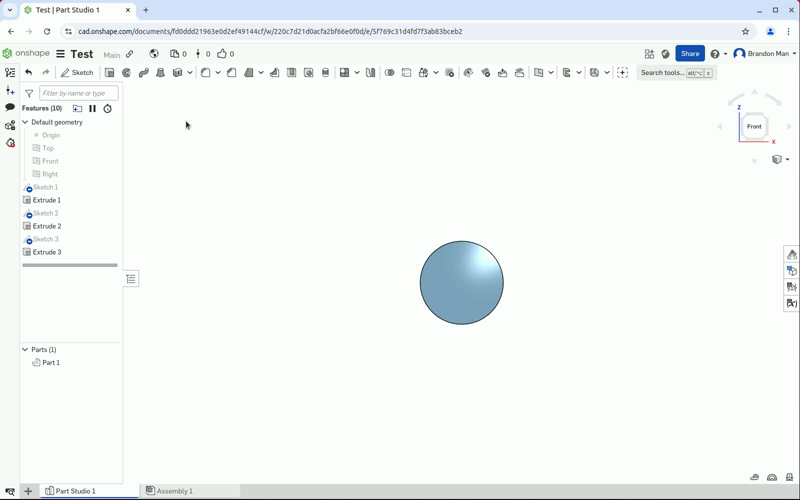
key(shift+h)
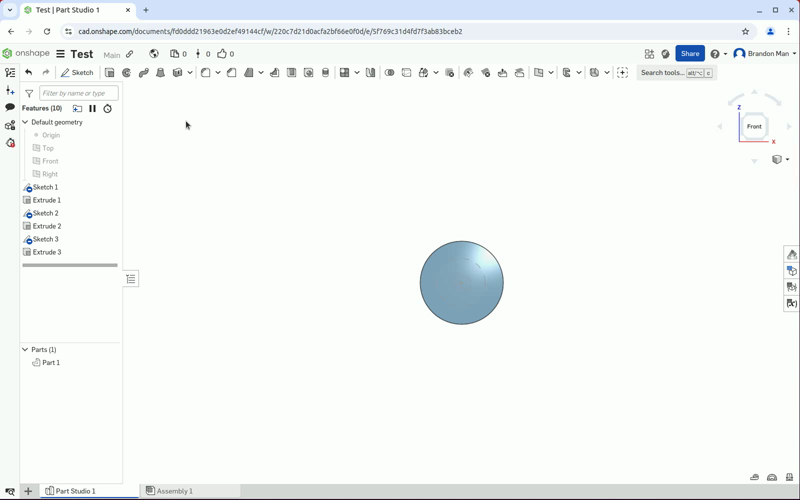
key(shift+7)
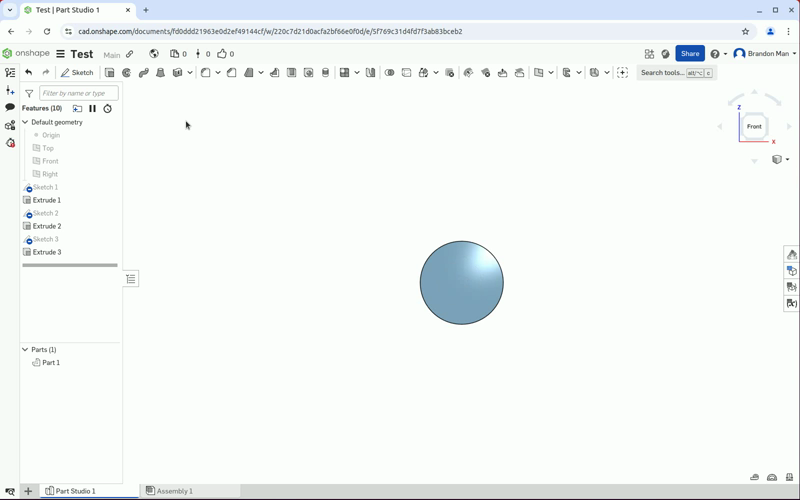
key(left, 2)
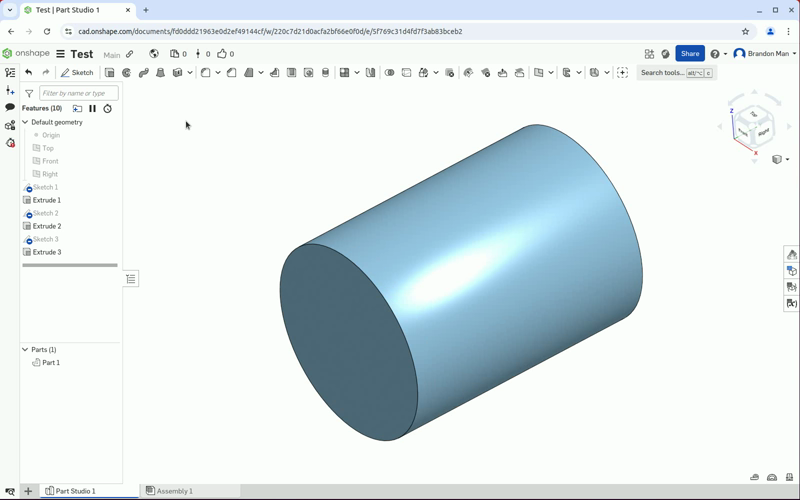
key(down, 2)
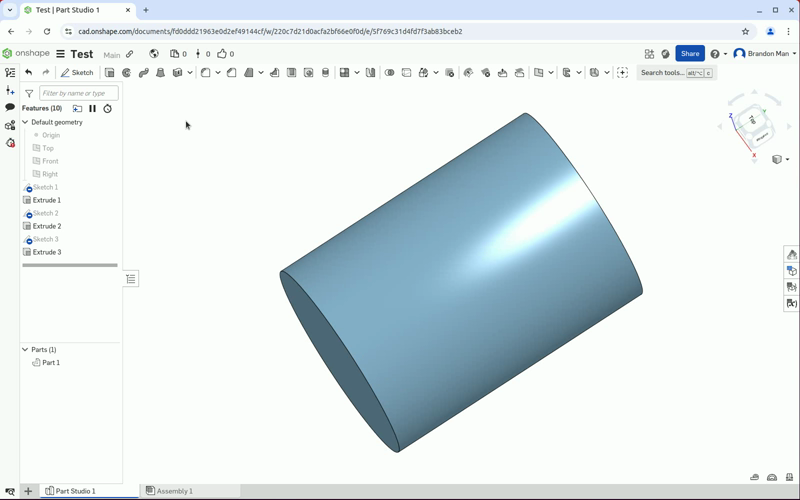
key(up, 2)
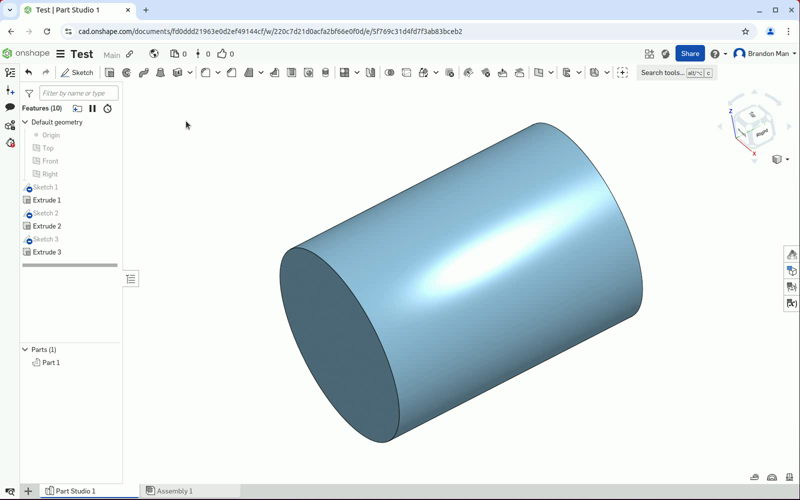
key(right, 2)
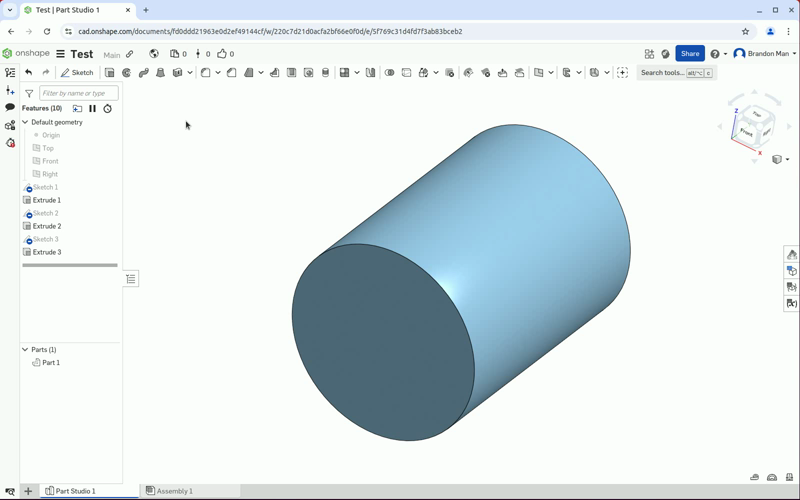
mouse_move(73, 189)
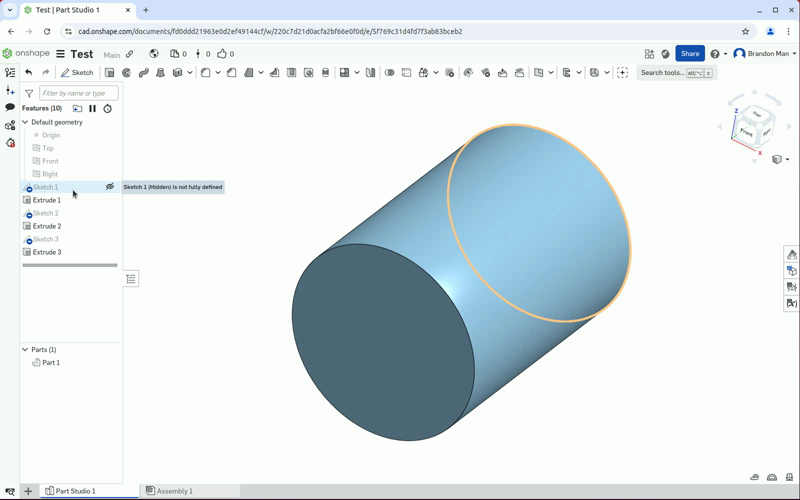
click(73, 189)